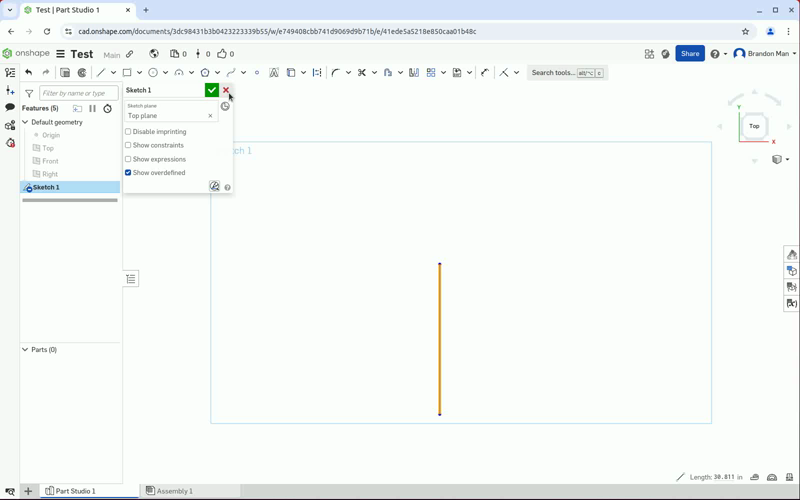
key(shift+h)
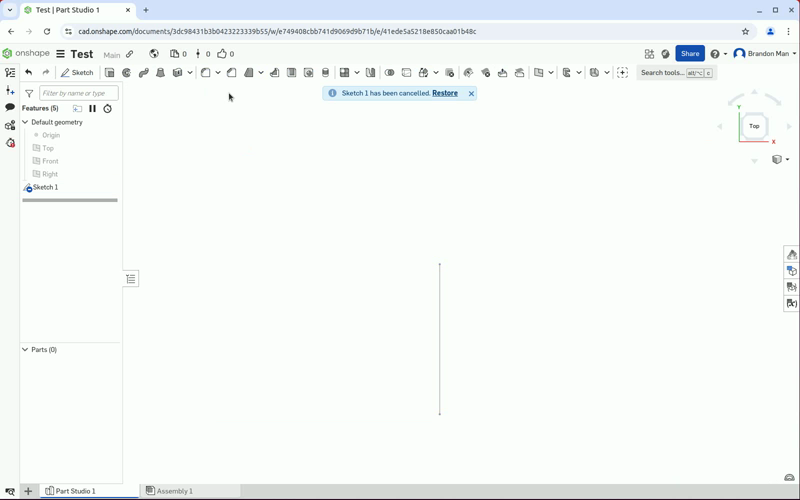
key(shift+s)
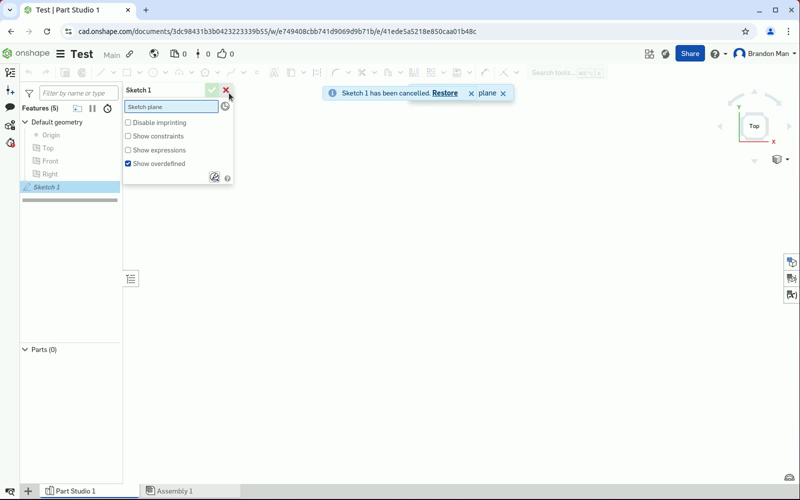
mouse_move(73, 150)
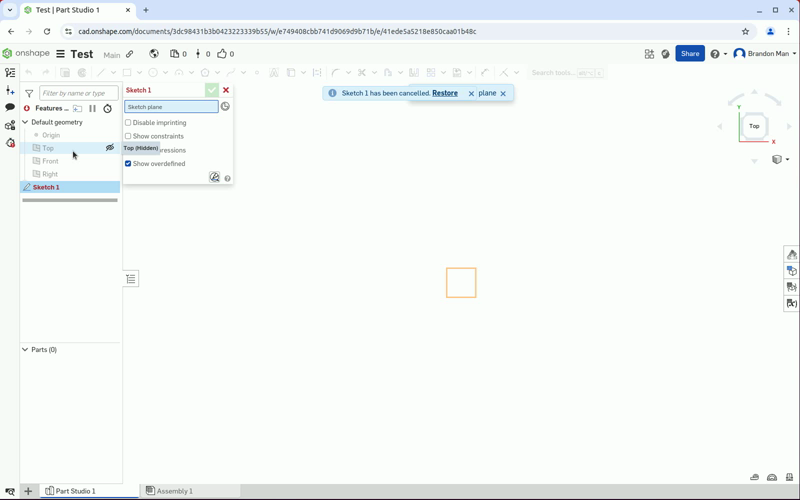
click(73, 150)
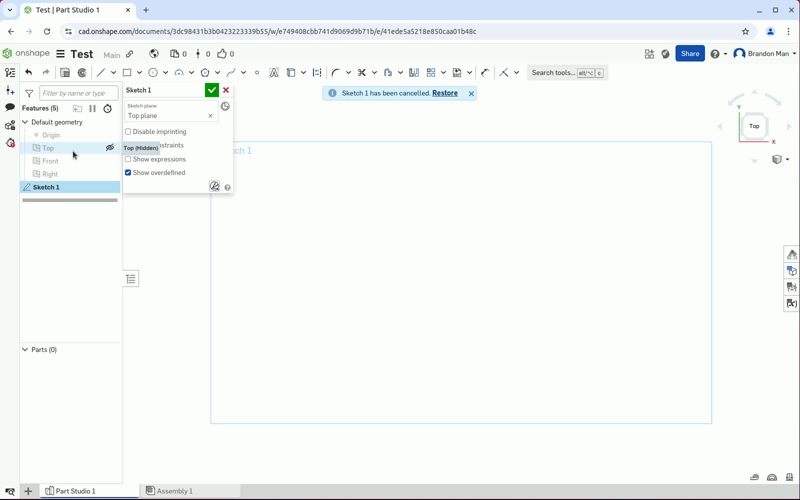
mouse_move(73, 352)
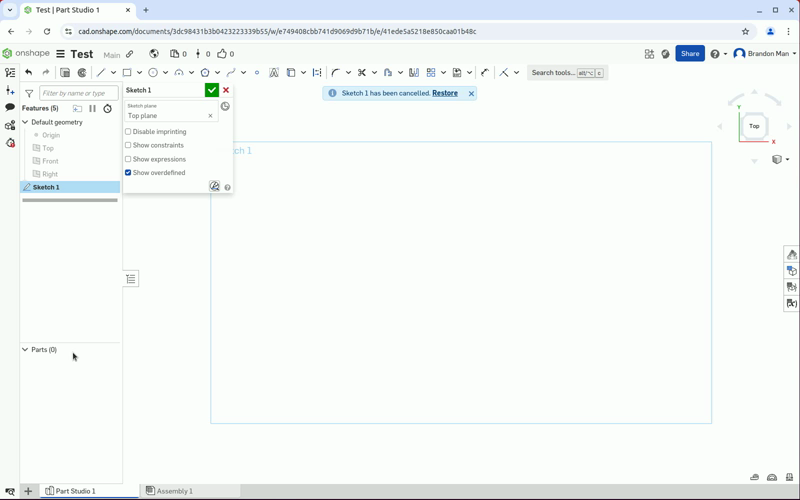
key(y)
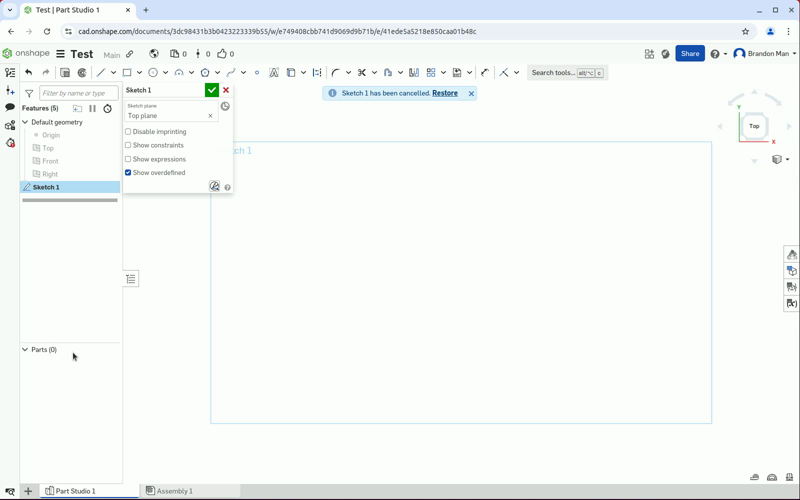
key(c)
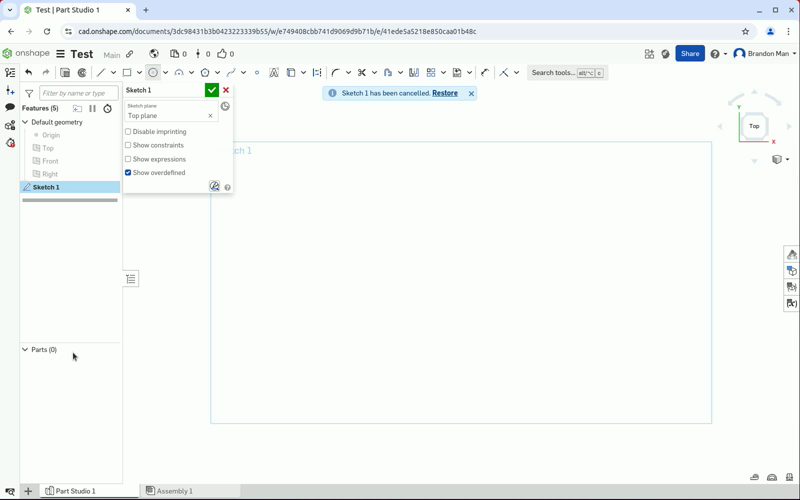
key_down(shift)
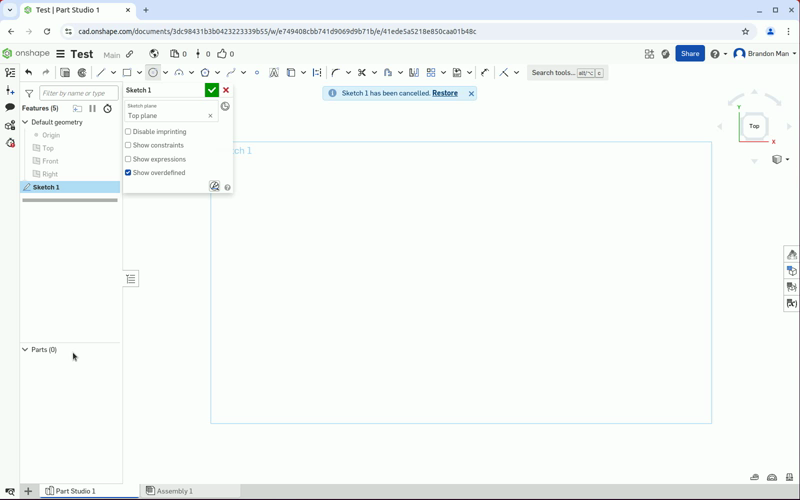
mouse_move(461, 282)
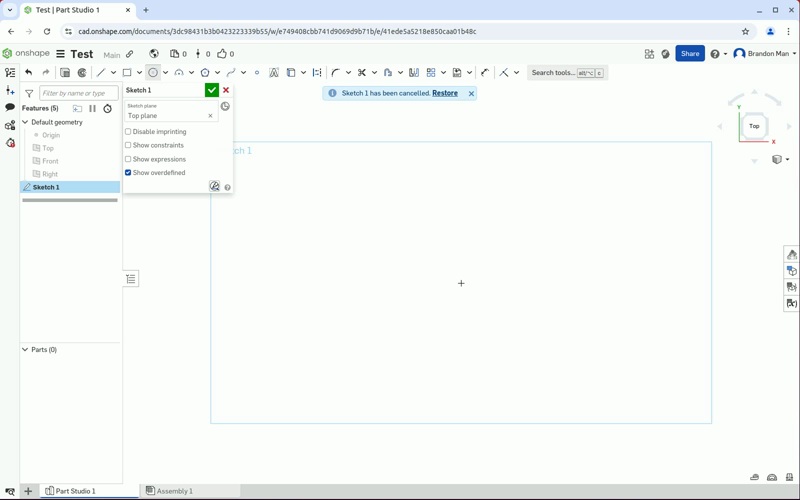
click(461, 282)
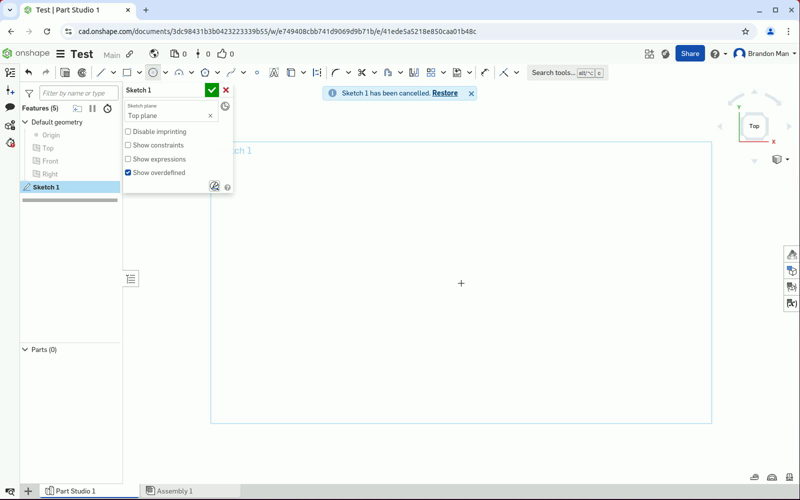
key_up(shift)
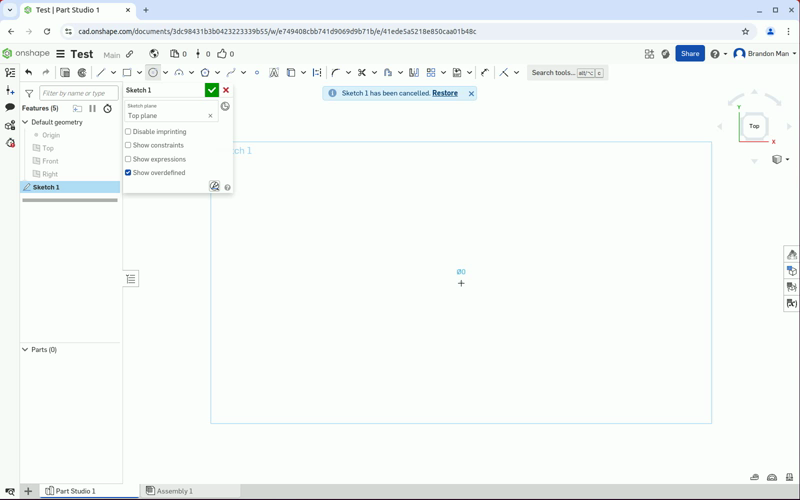
mouse_move(491, 282)
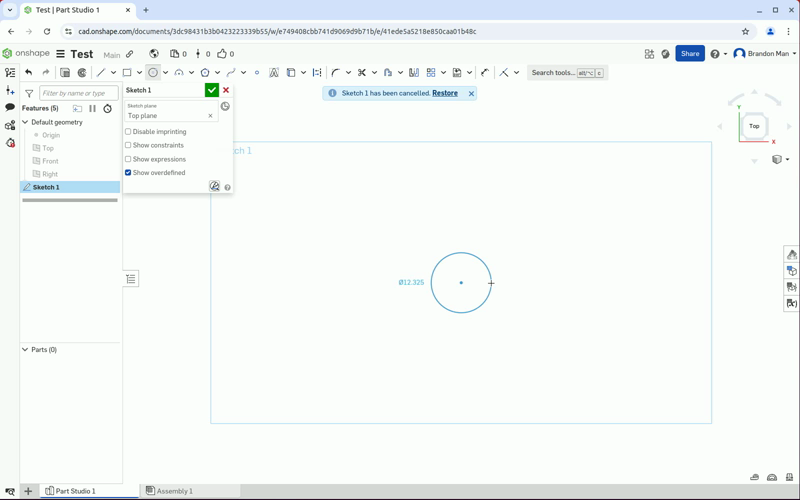
click(491, 282)
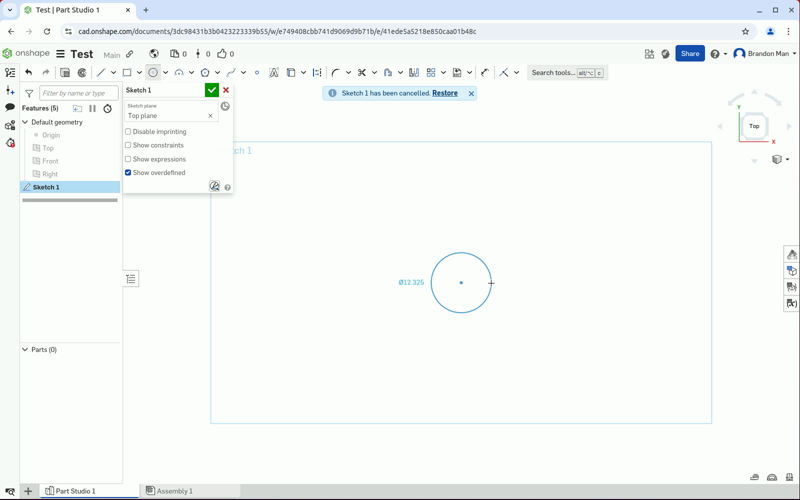
key(esc)
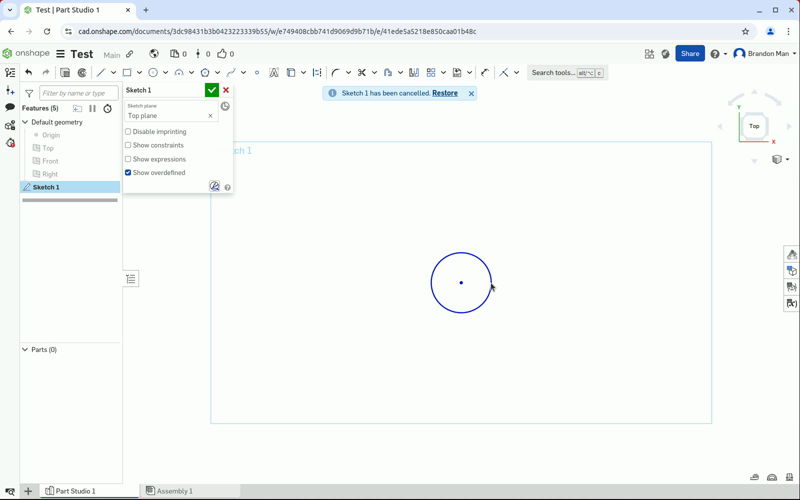
key(c)
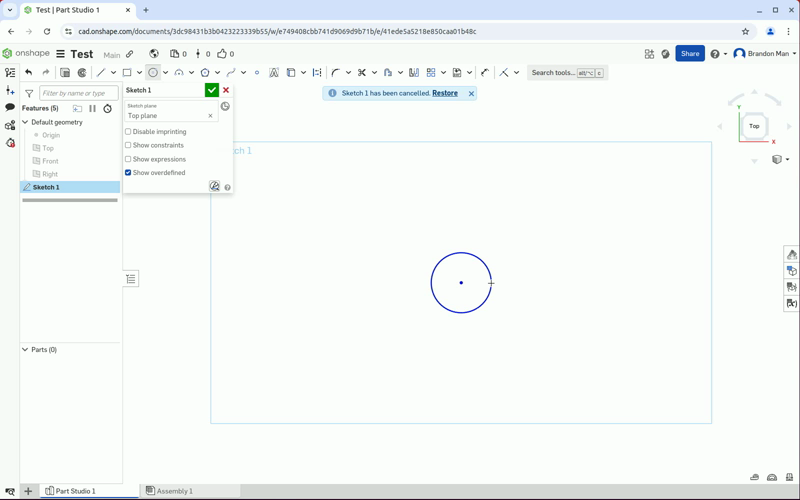
key_down(shift)
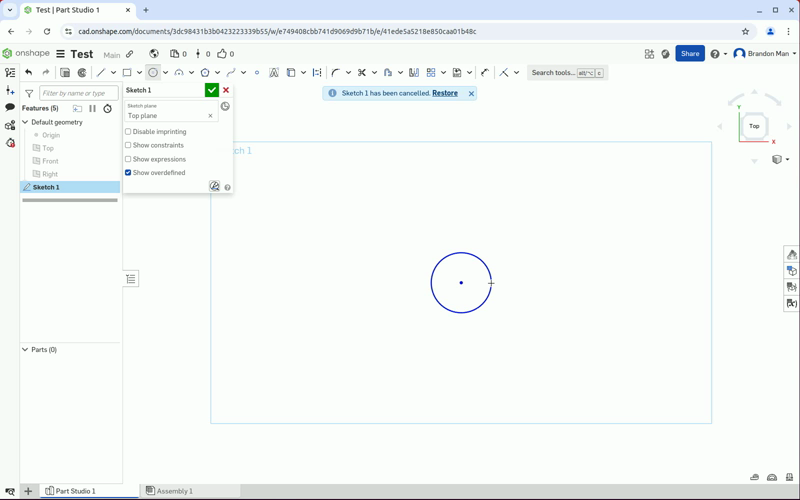
mouse_move(461, 282)
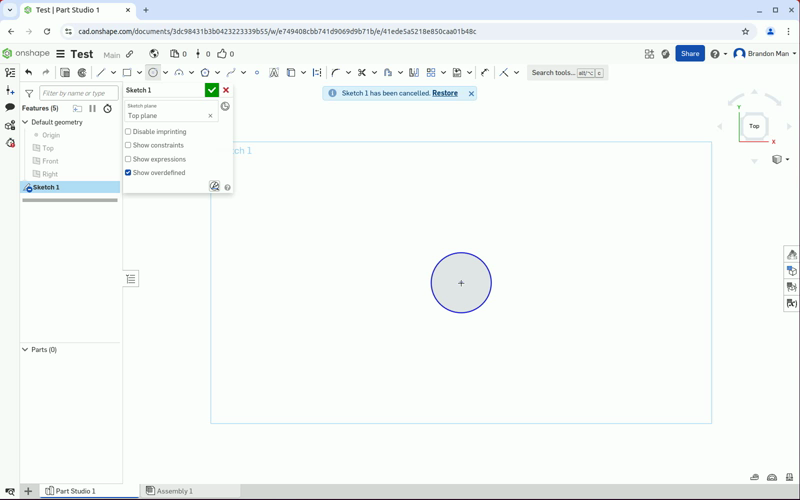
click(461, 282)
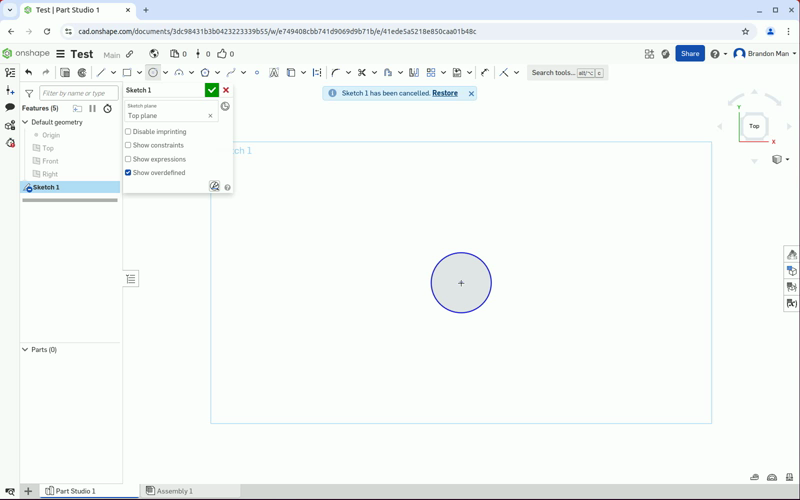
key_up(shift)
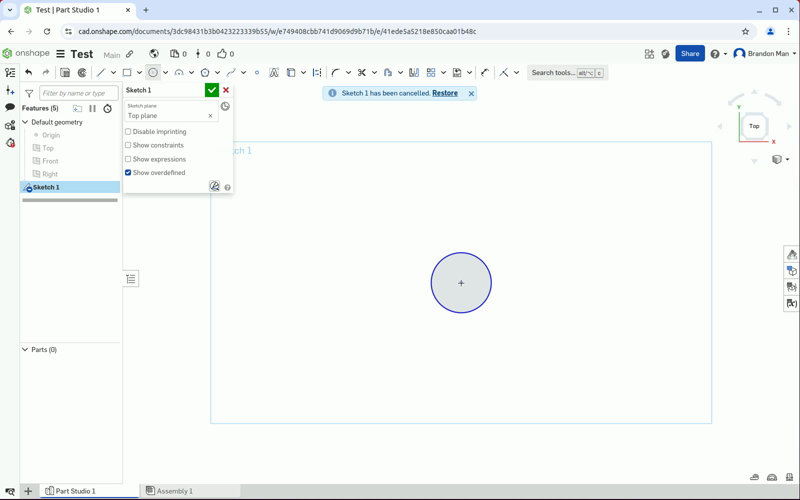
mouse_move(473, 282)
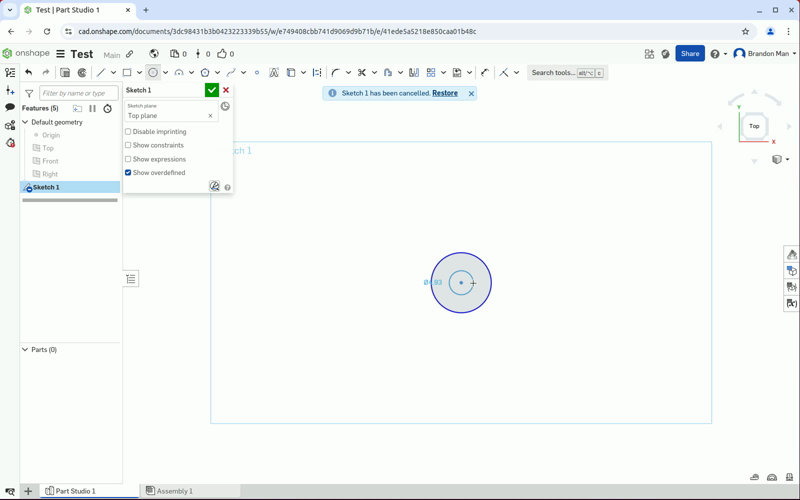
click(473, 282)
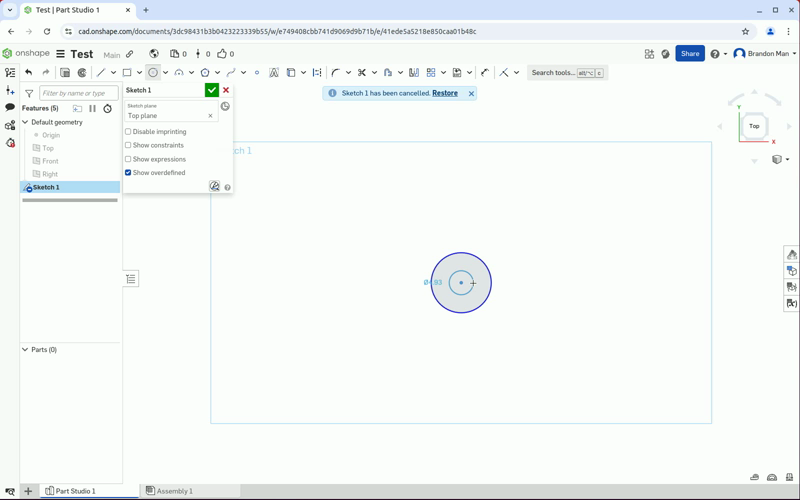
key(esc)
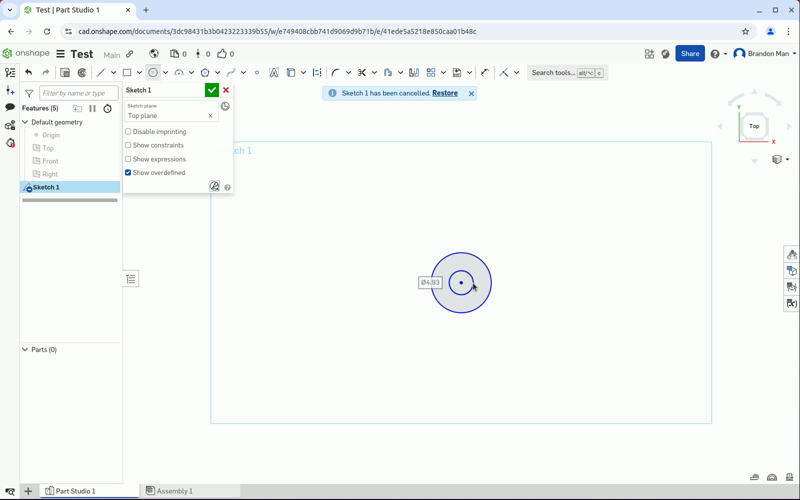
mouse_move(480, 291)
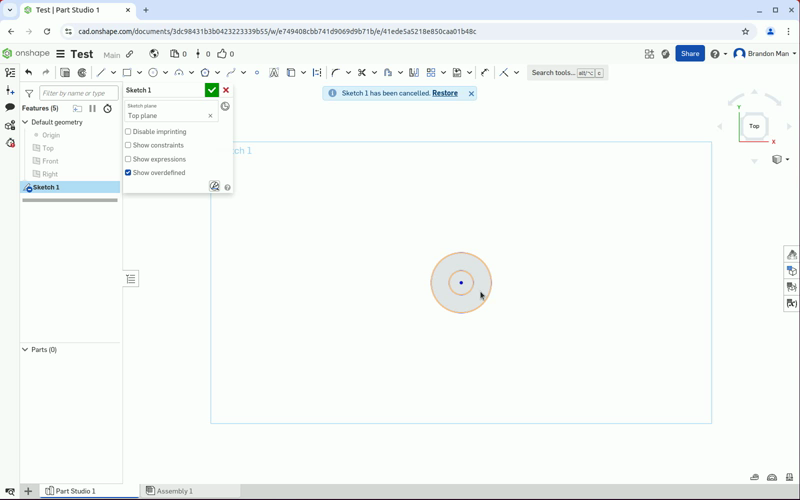
click(480, 291)
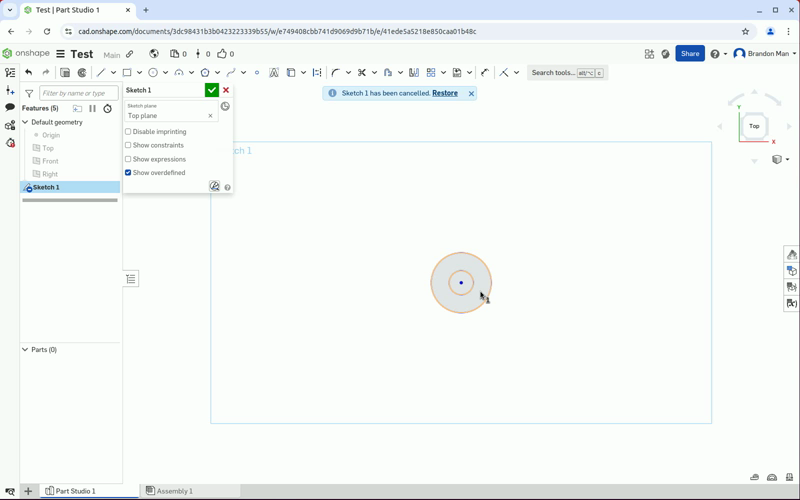
mouse_move(73, 352)
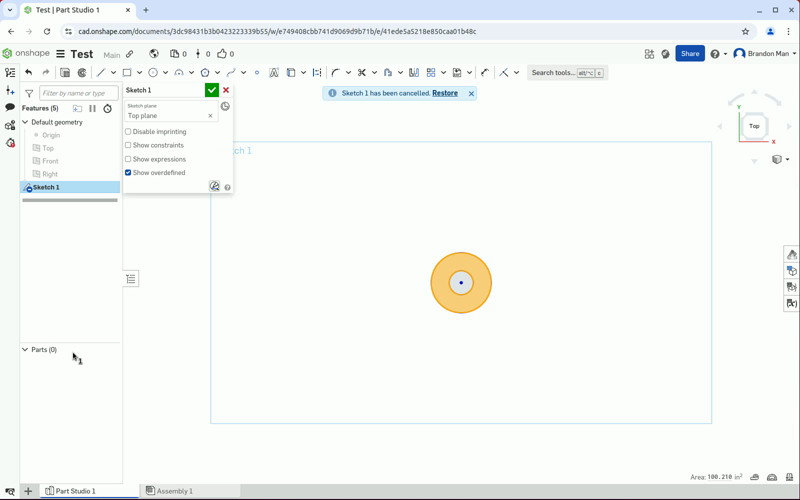
key(shift+y)
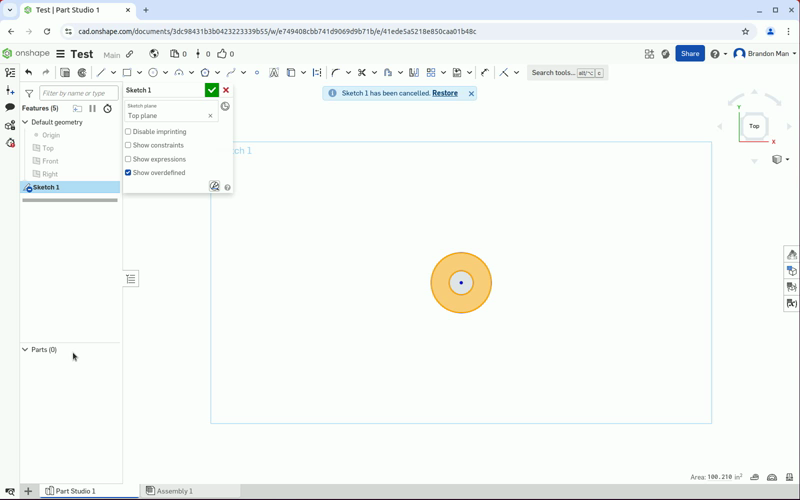
key(shift+e)
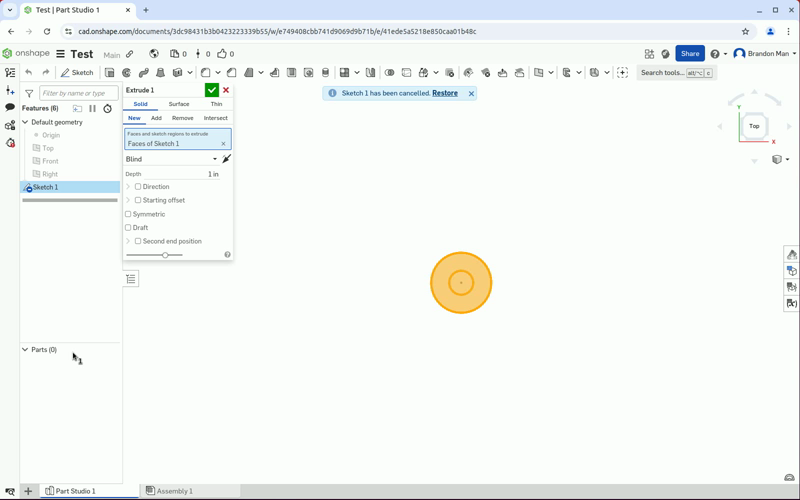
mouse_move(143, 106)
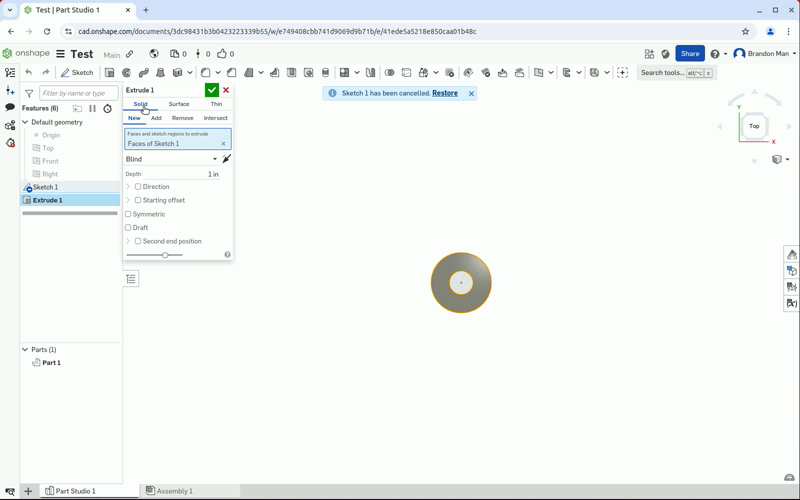
click(143, 106)
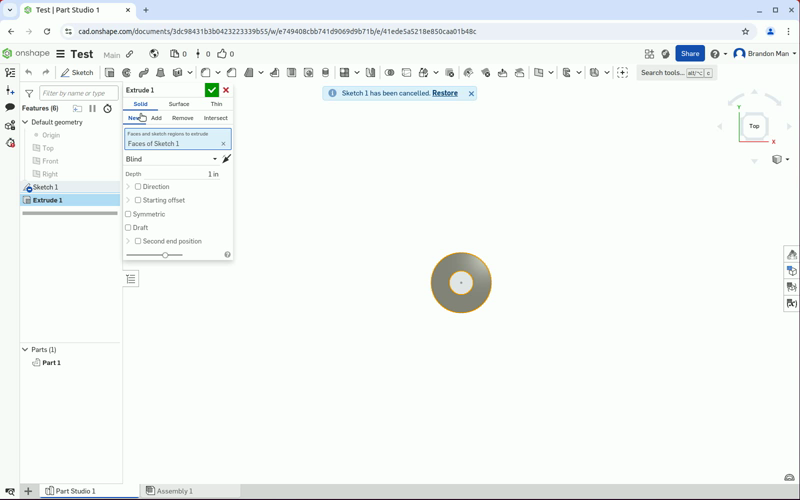
mouse_move(137, 120)
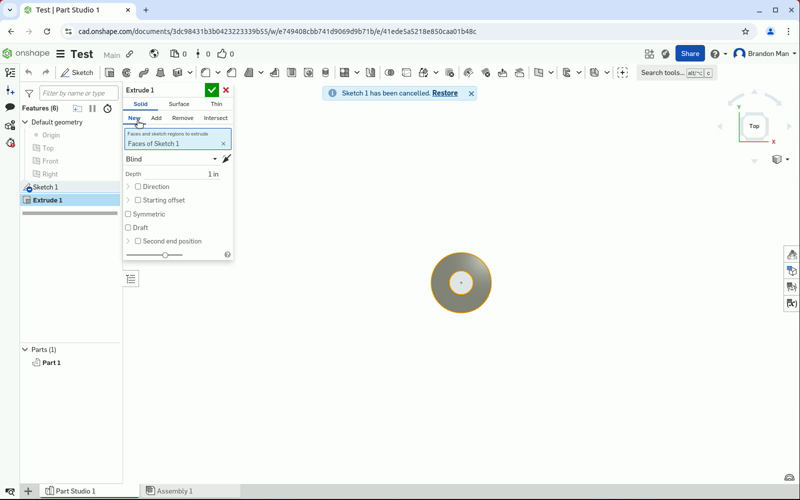
click(137, 120)
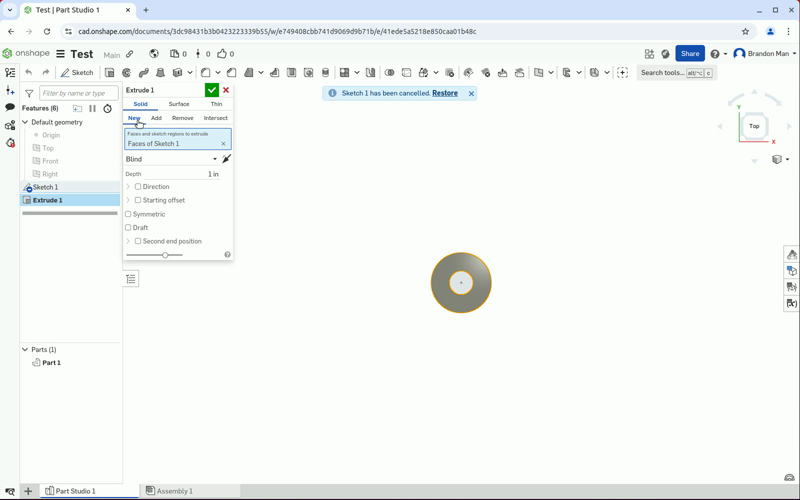
key(tab, 4)
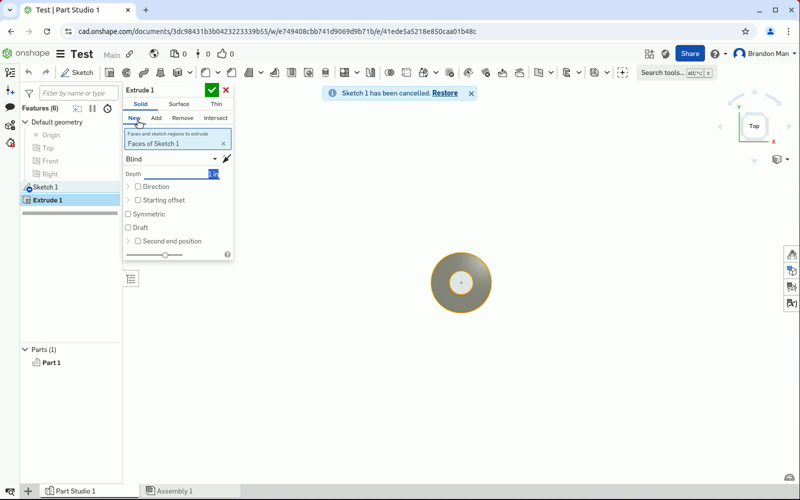
text(4.814)
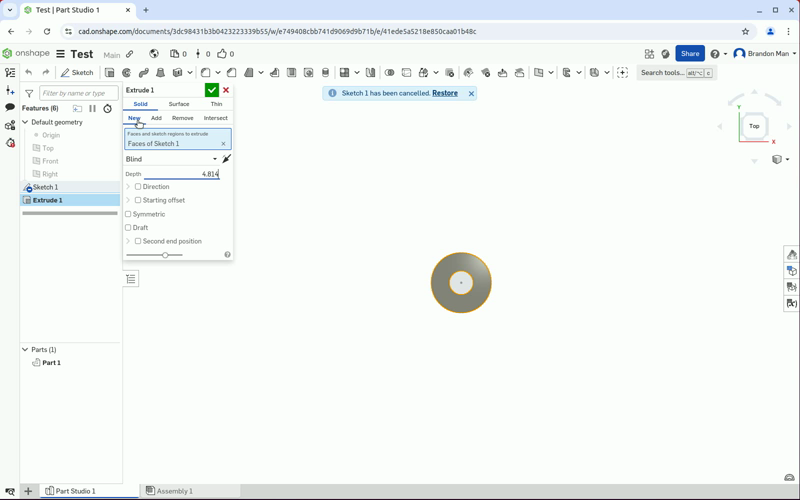
key(enter)
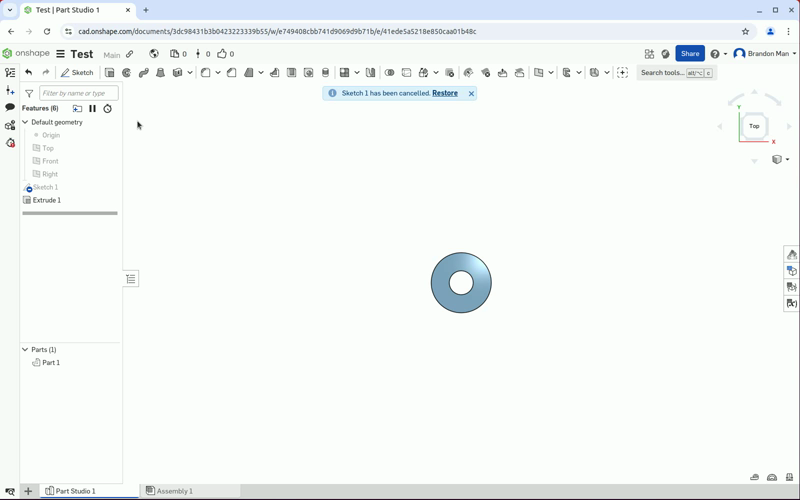
key(shift+h)
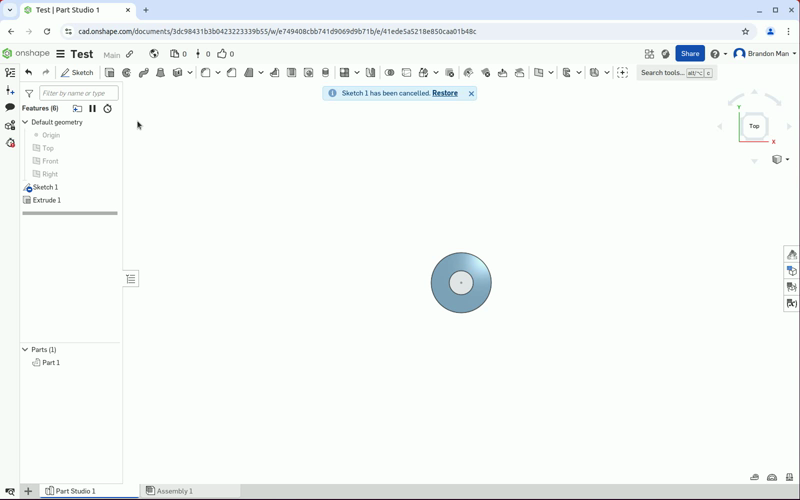
key(shift+h)
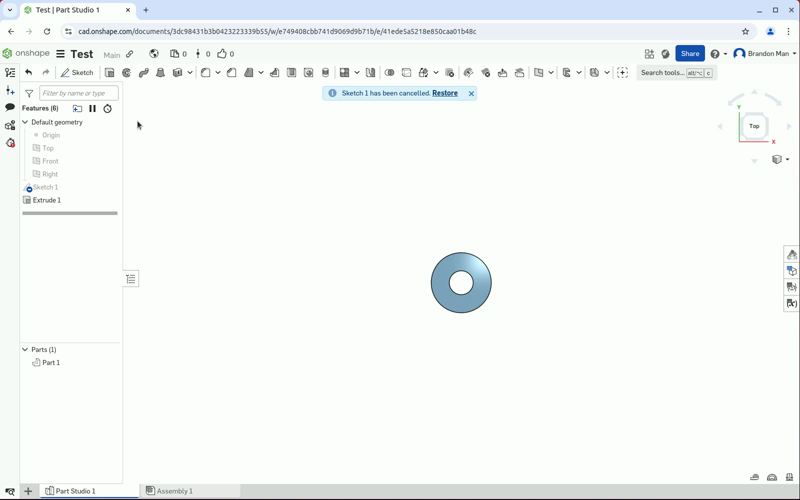
mouse_move(73, 189)
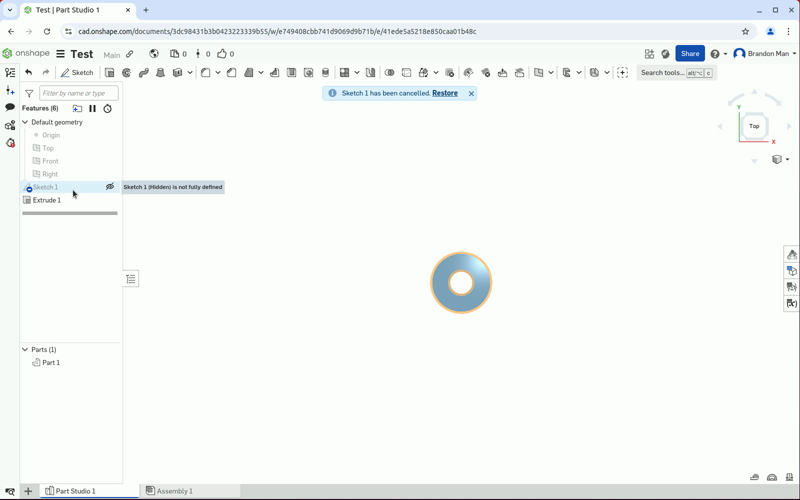
click(73, 189)
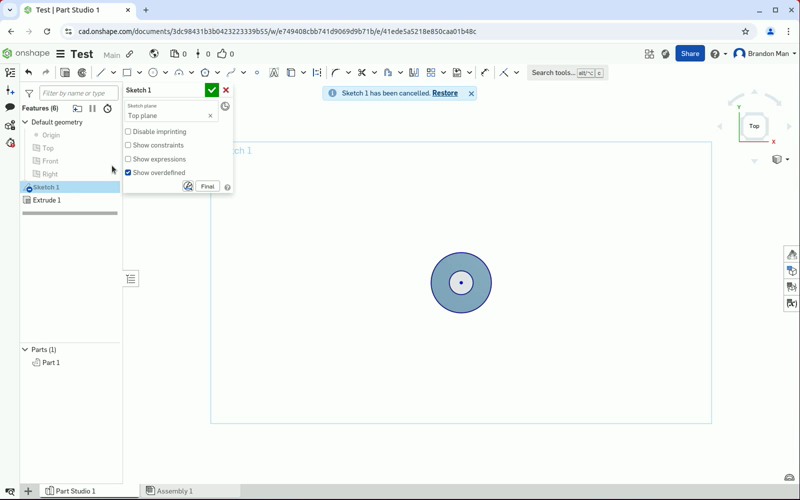
mouse_move(229, 92)
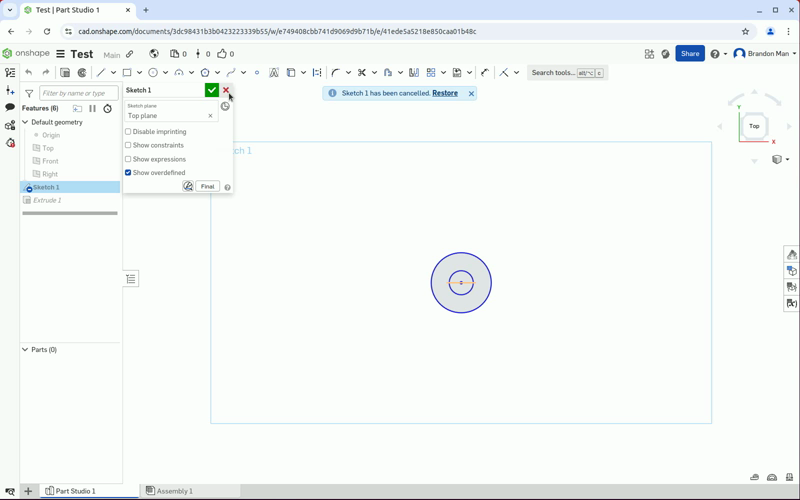
click(229, 92)
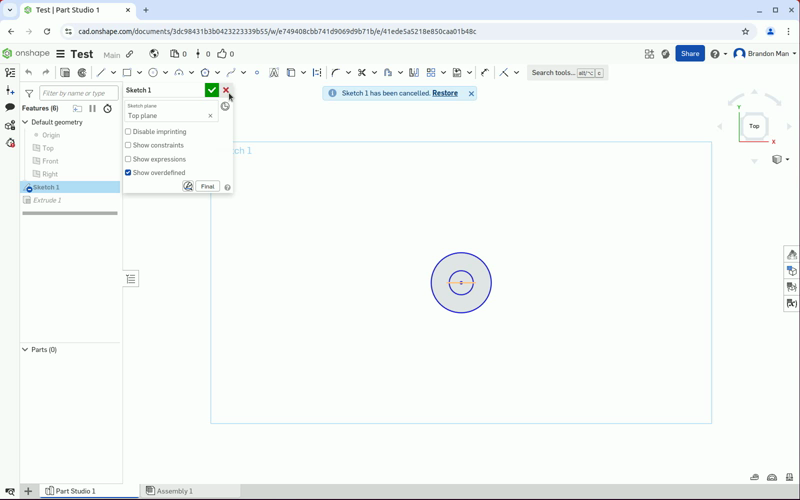
key(shift+s)
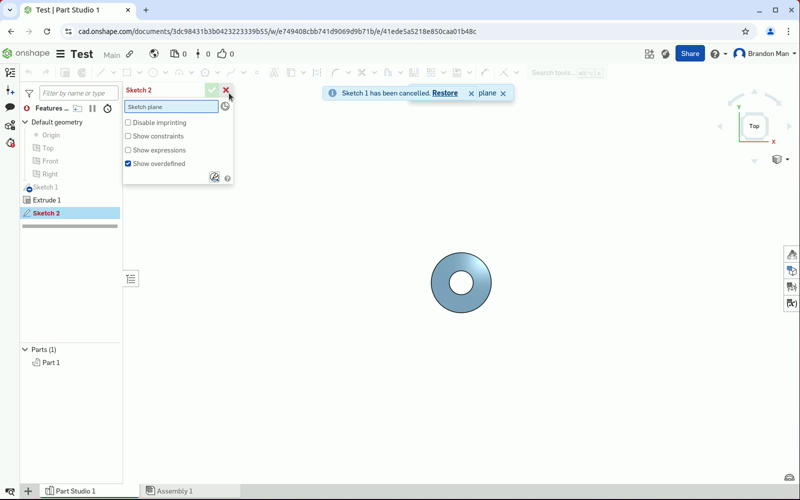
mouse_move(73, 150)
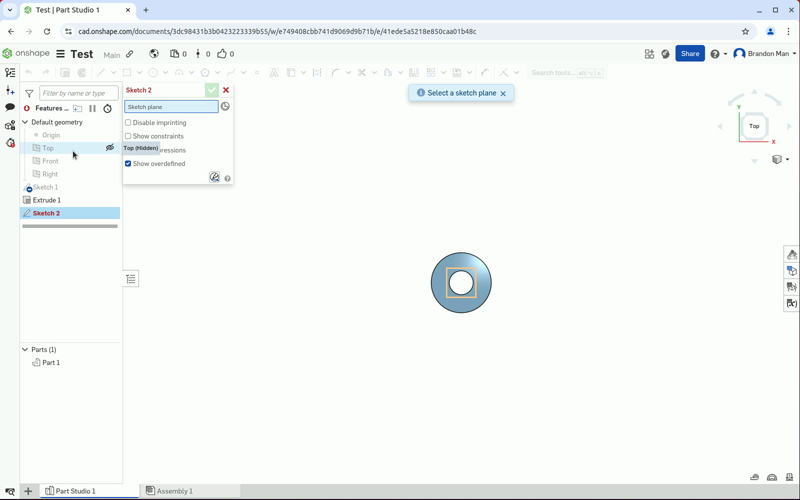
click(73, 150)
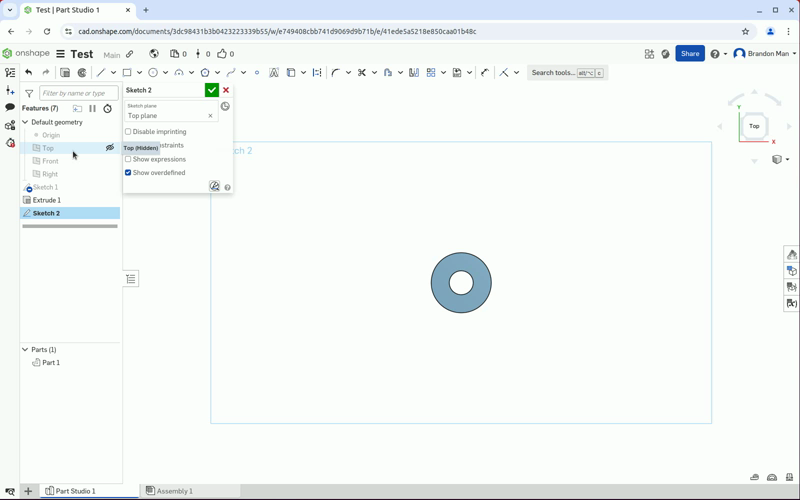
mouse_move(73, 352)
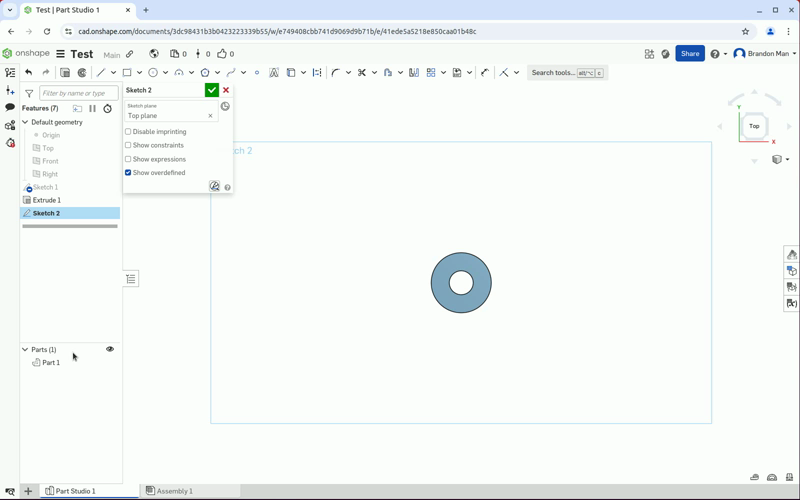
key(y)
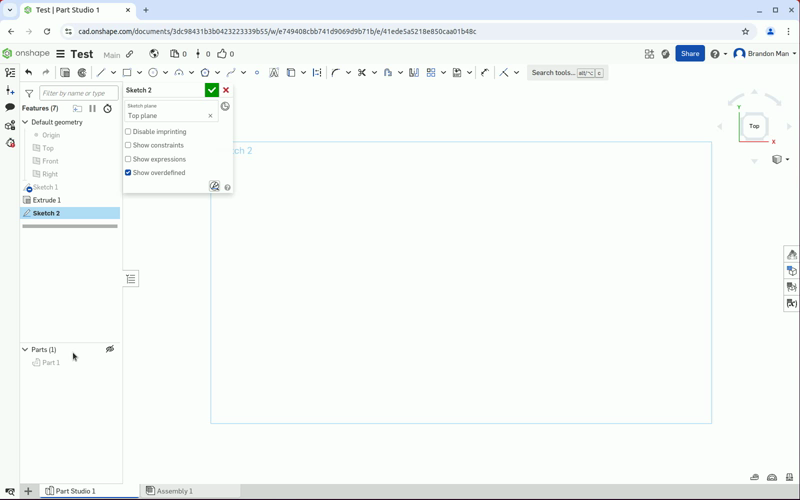
key(c)
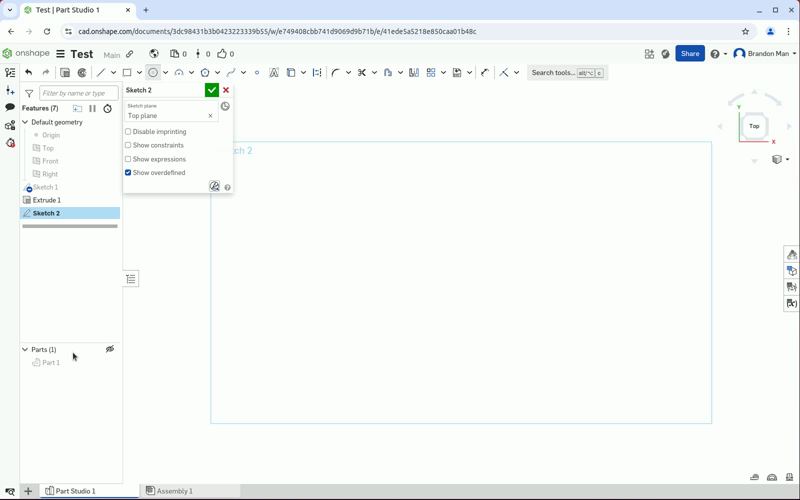
key_down(shift)
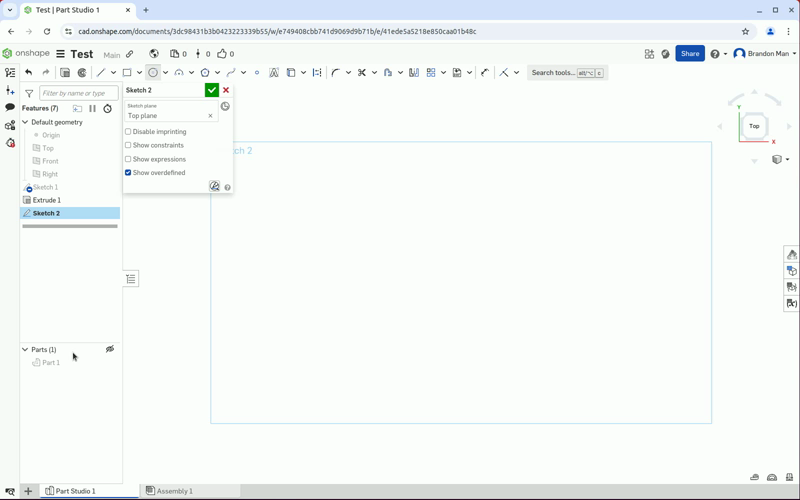
mouse_move(461, 282)
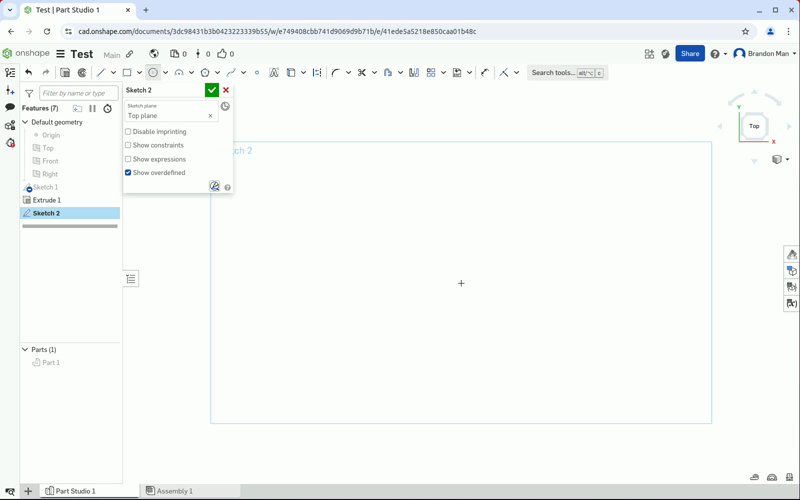
click(461, 282)
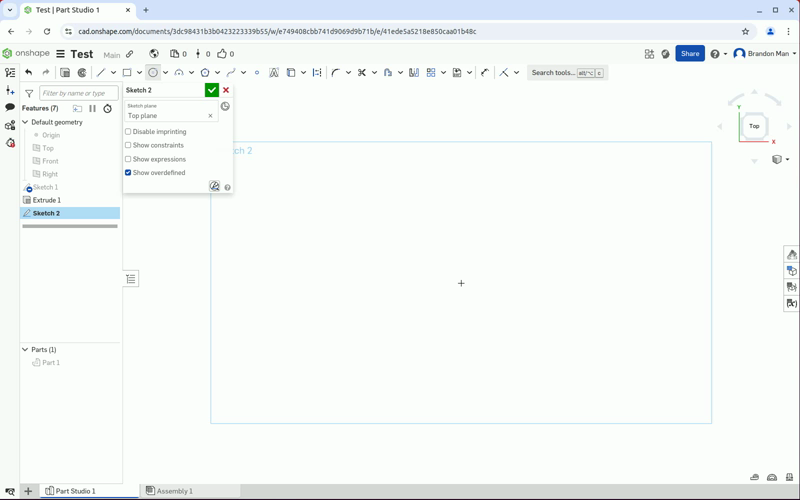
key_up(shift)
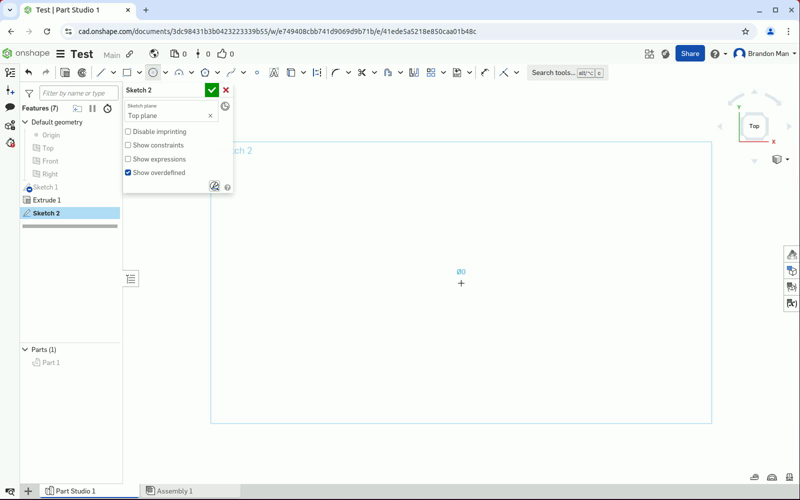
mouse_move(473, 282)
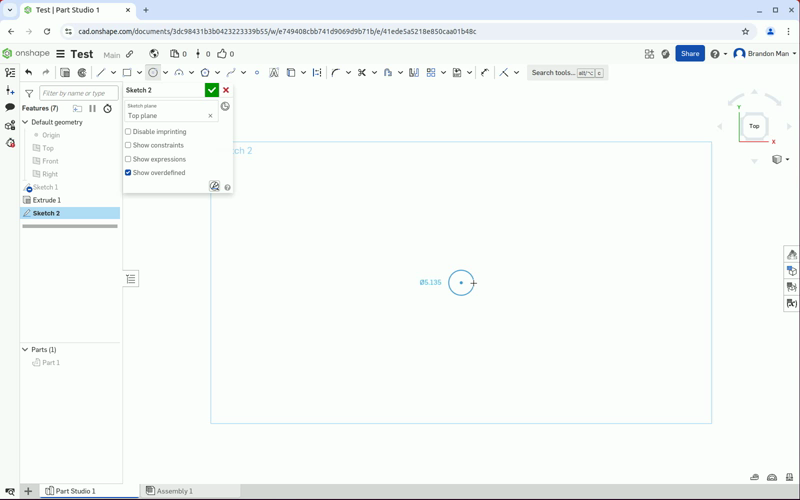
click(473, 282)
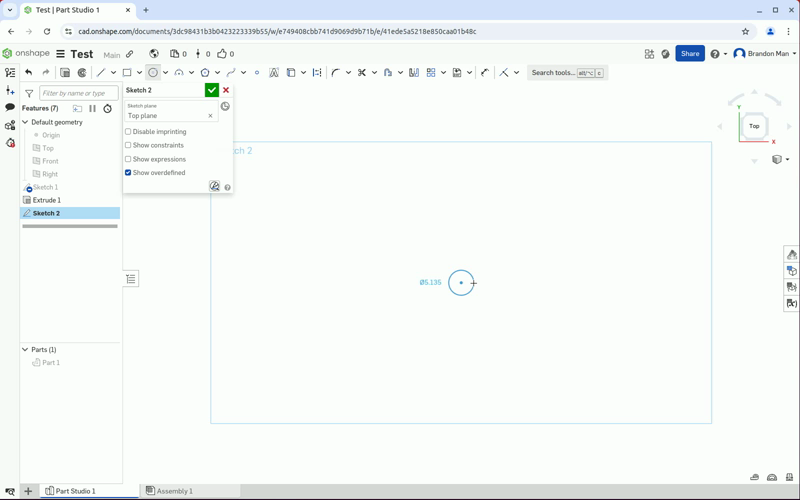
key(esc)
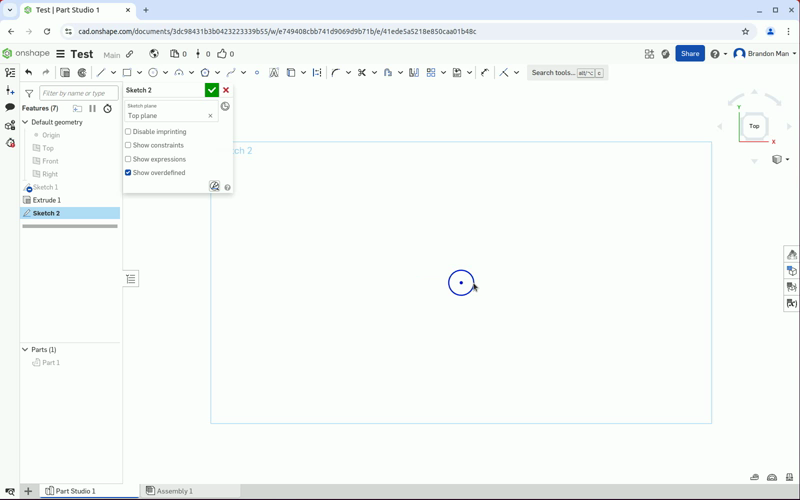
key(c)
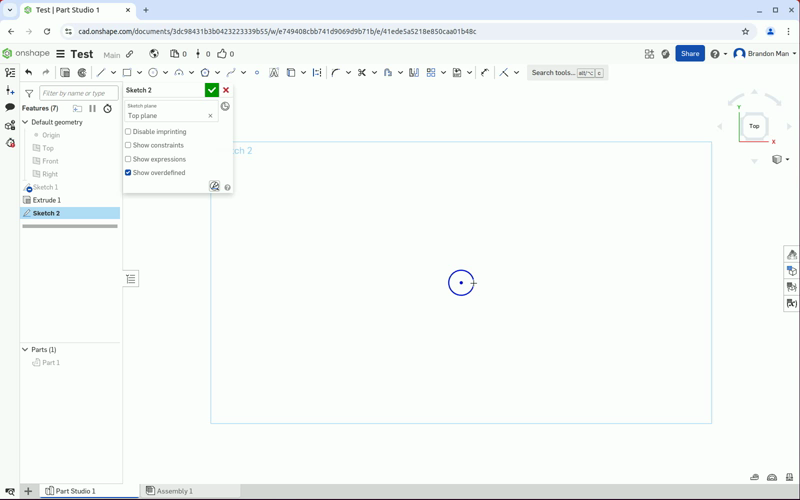
key_down(shift)
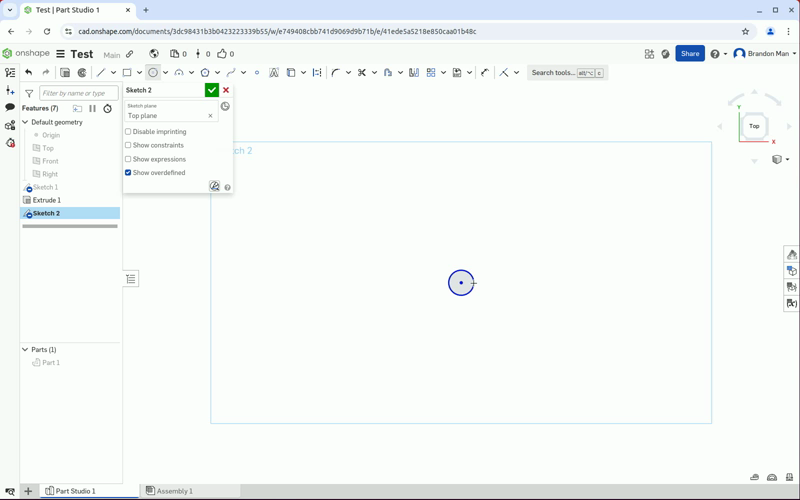
mouse_move(461, 282)
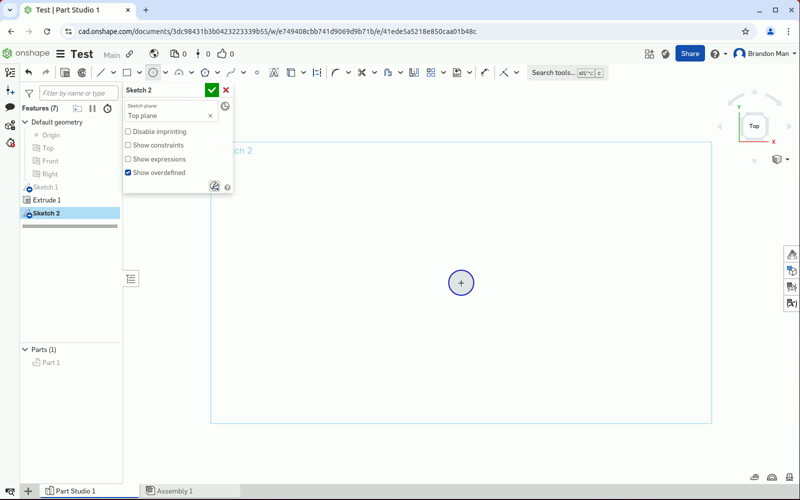
click(461, 282)
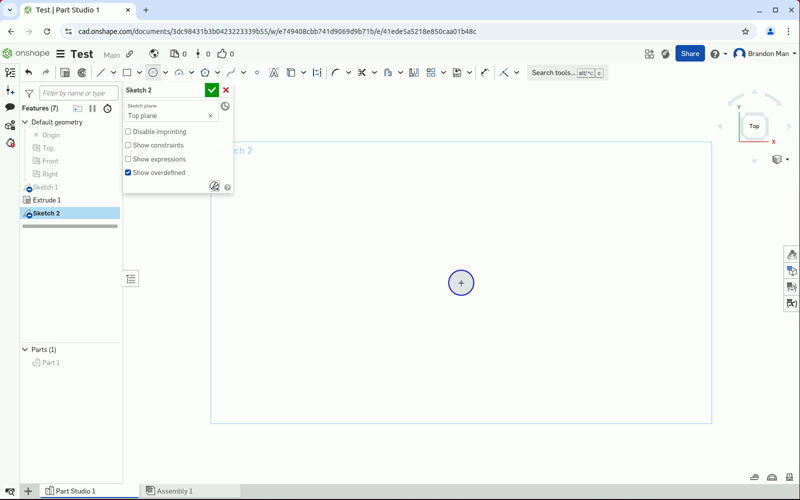
key_up(shift)
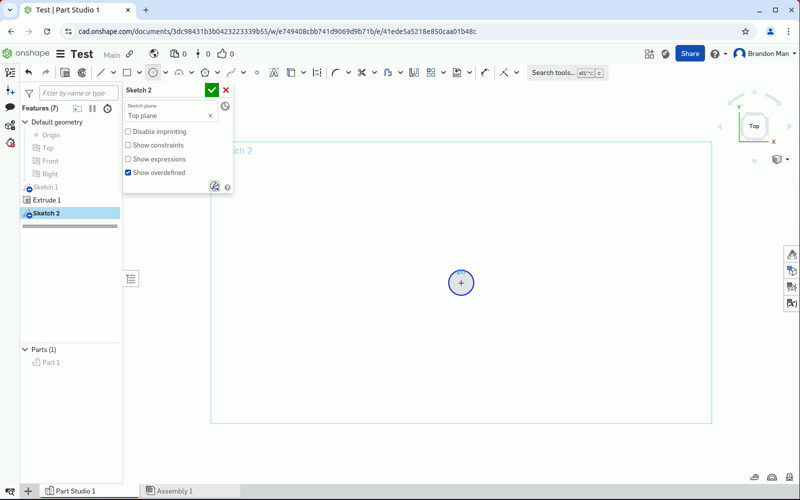
mouse_move(468, 282)
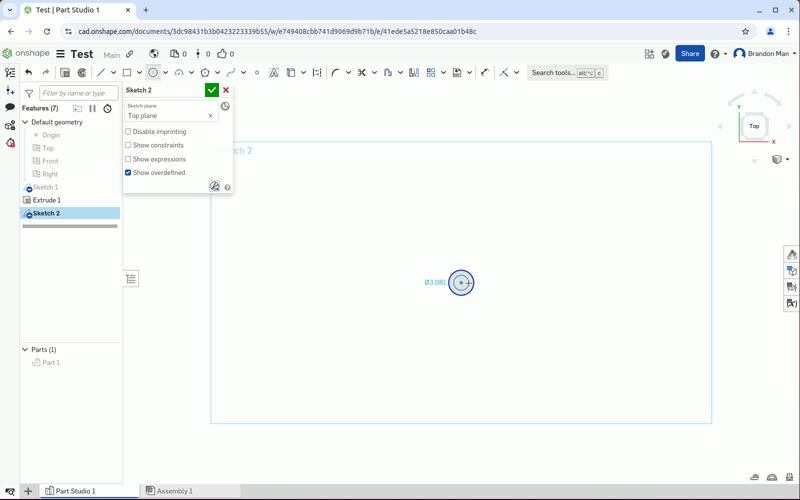
click(468, 282)
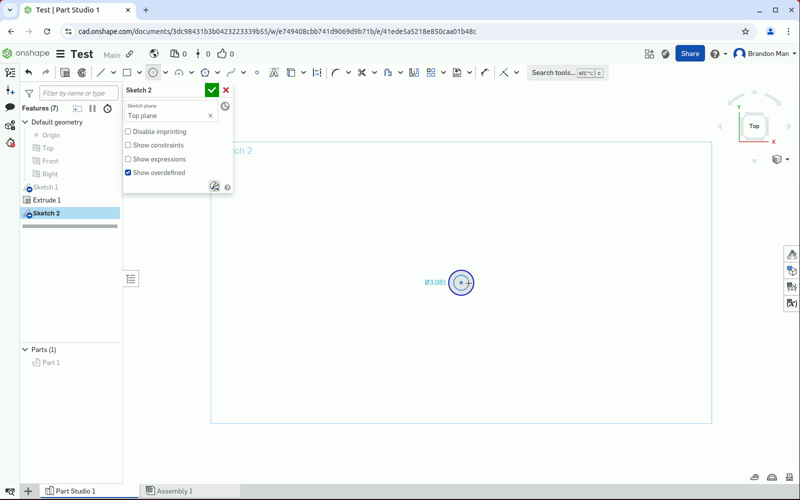
key(esc)
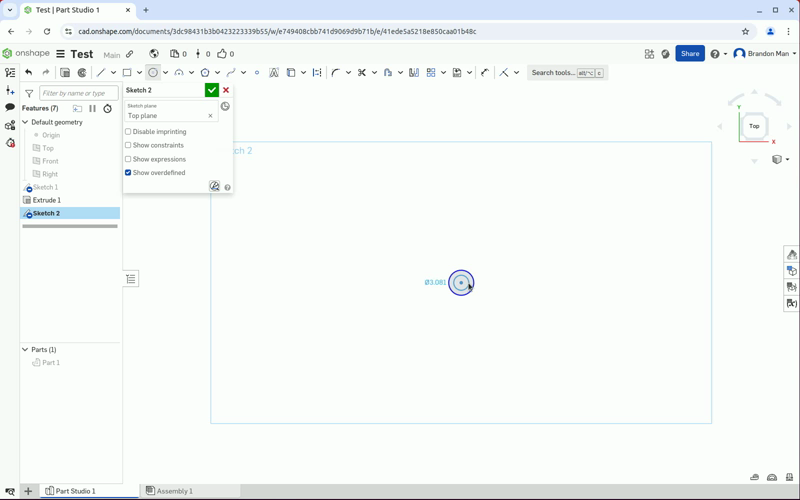
mouse_move(466, 277)
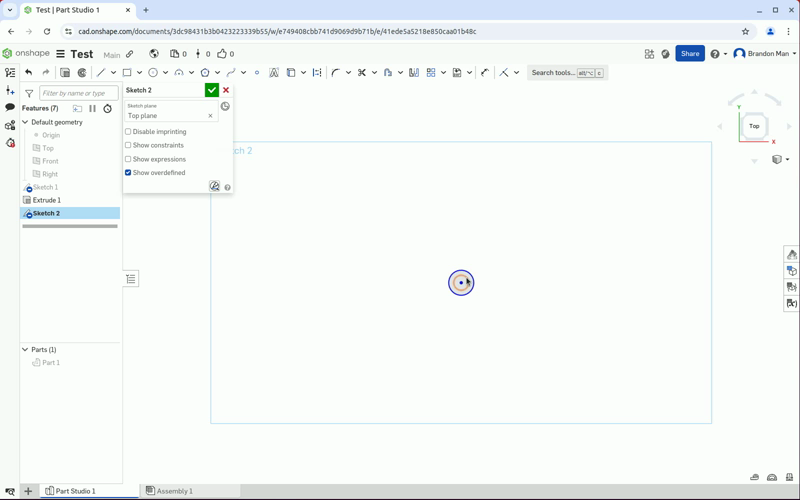
scroll(6)
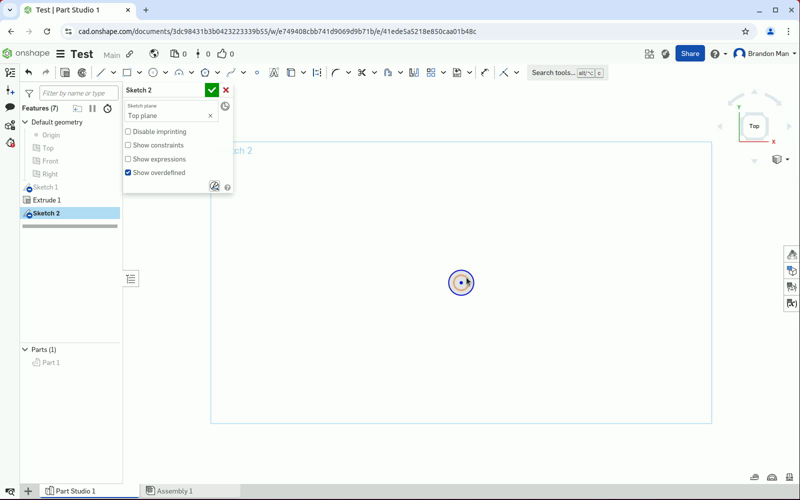
scroll(6)
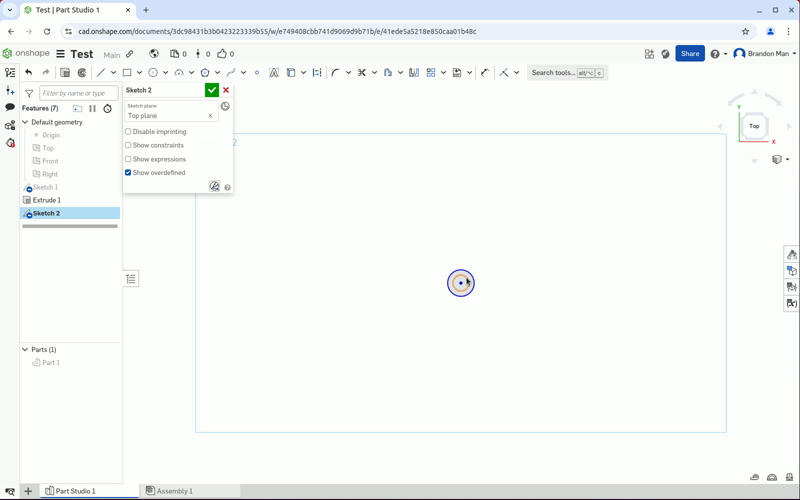
scroll(6)
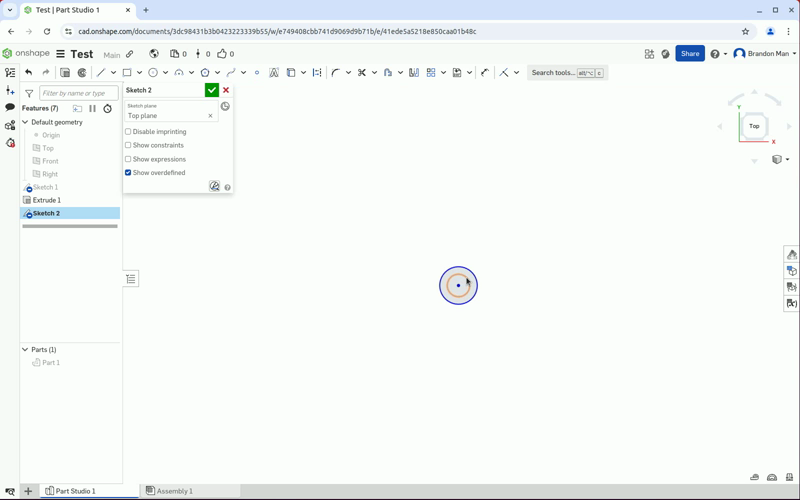
scroll(6)
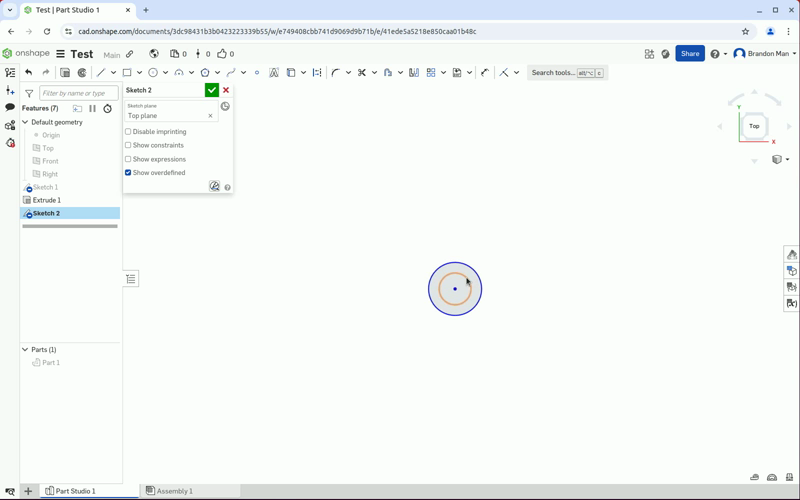
scroll(6)
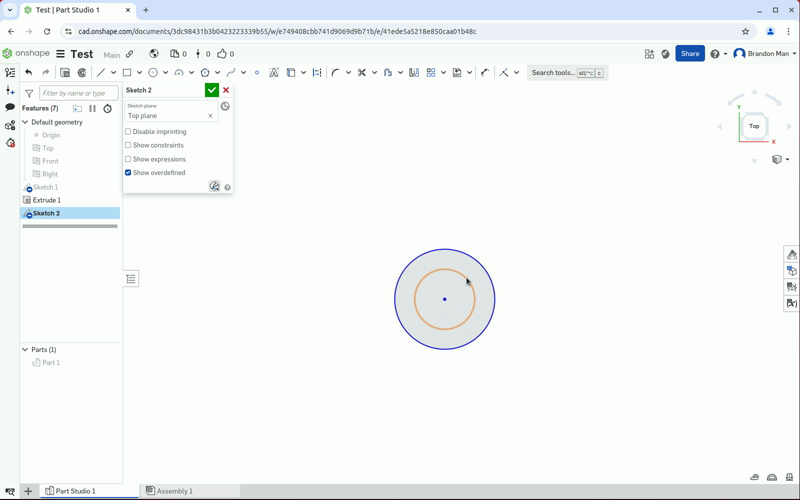
scroll(6)
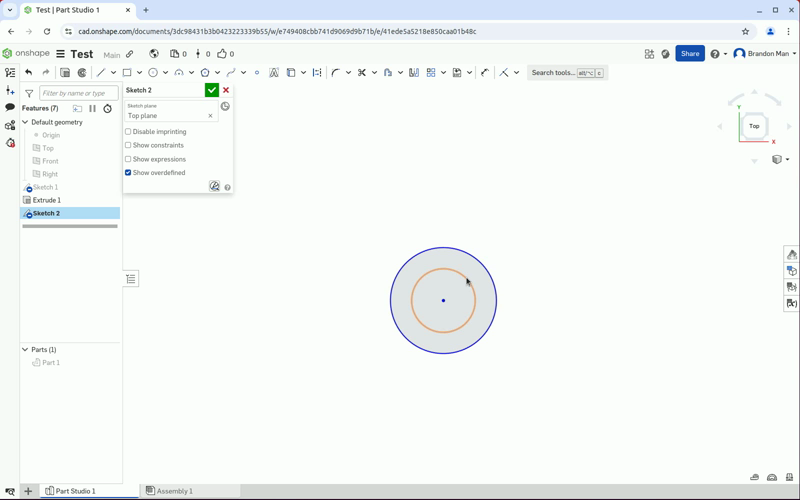
scroll(6)
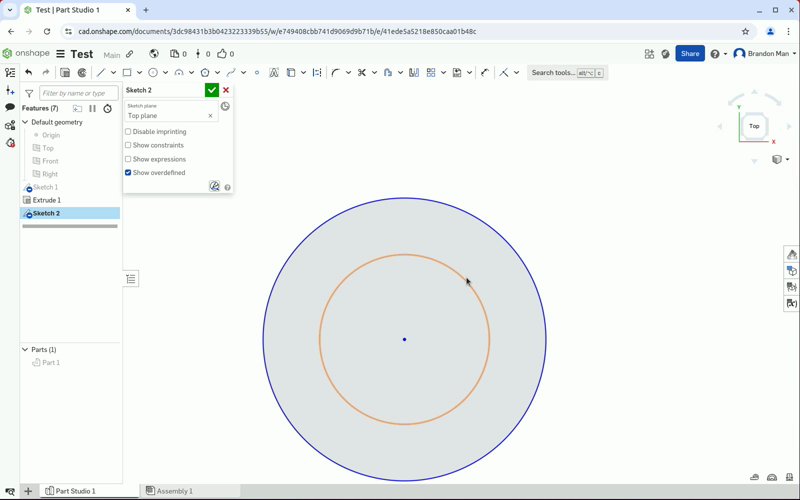
click(466, 277)
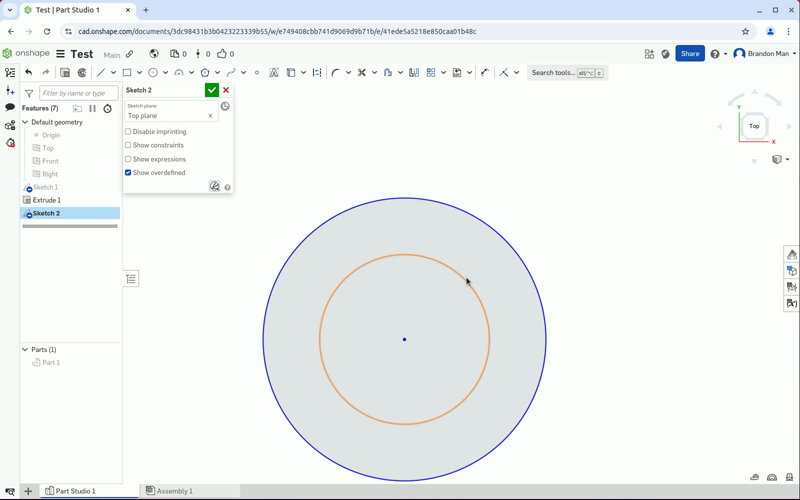
scroll(-6)
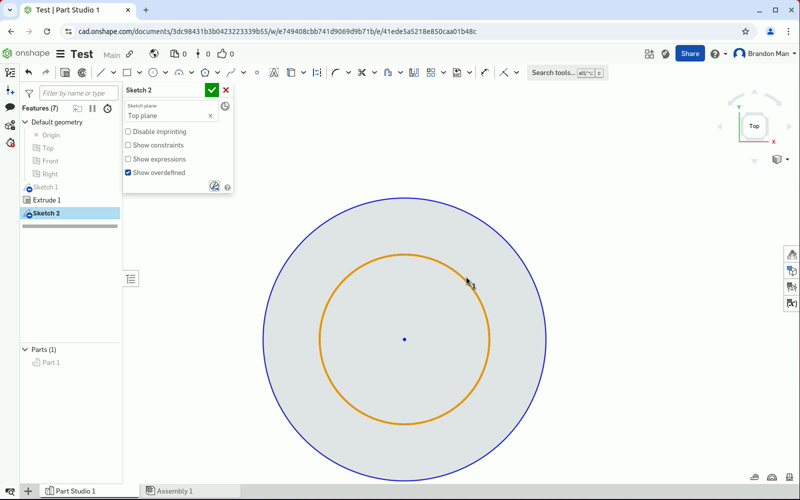
scroll(-6)
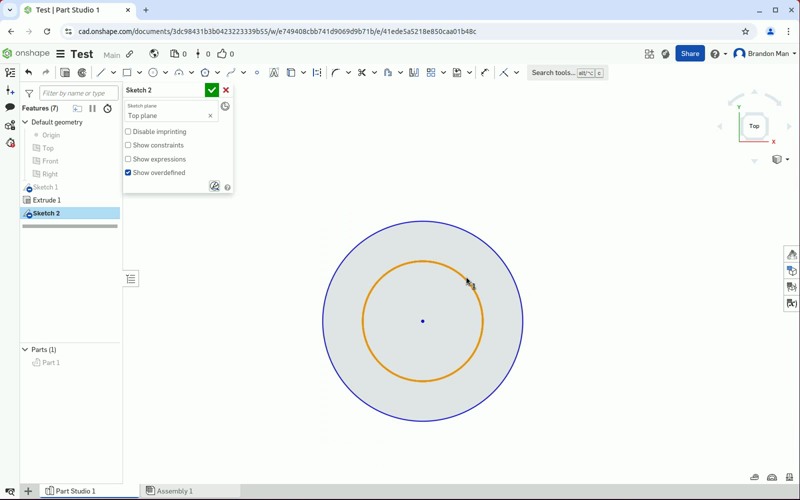
scroll(-6)
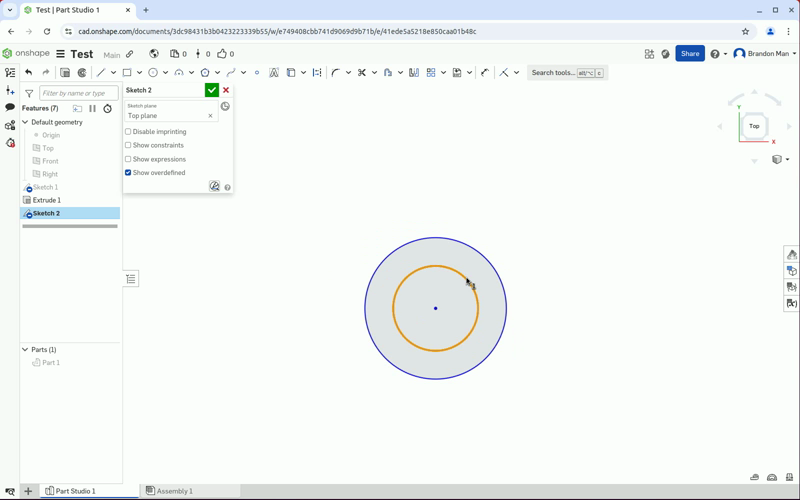
scroll(-6)
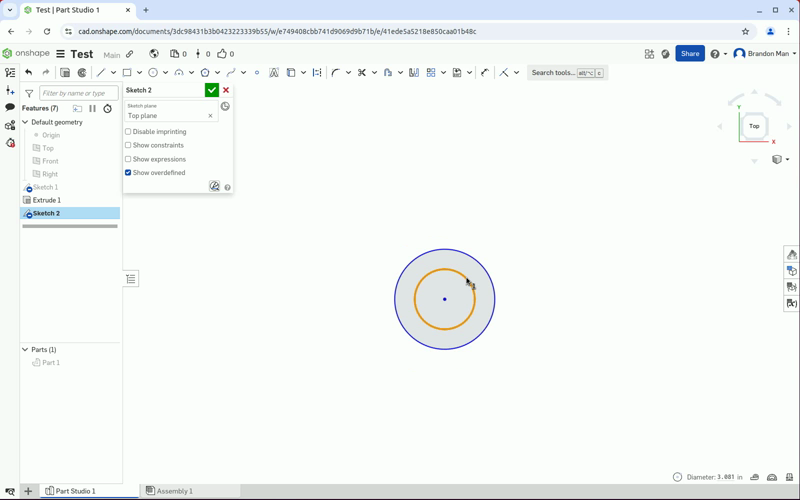
scroll(-6)
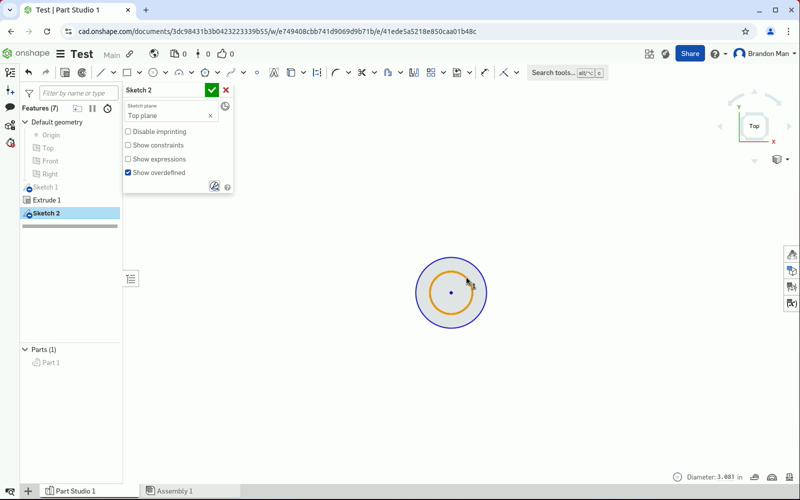
scroll(-6)
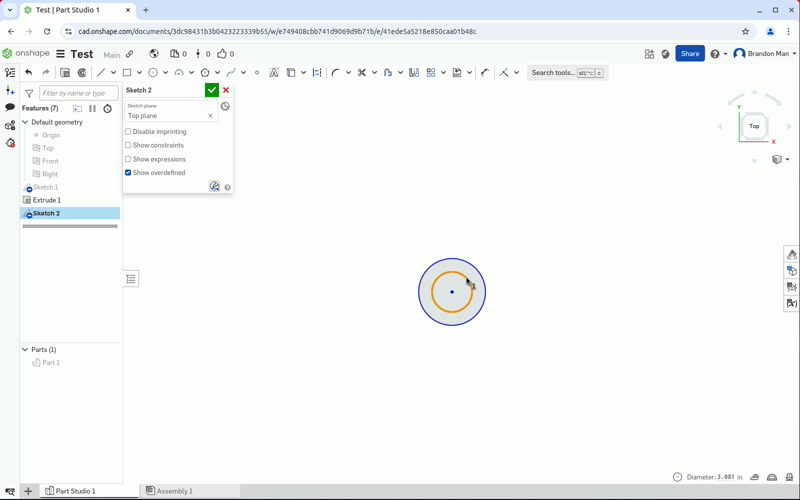
scroll(-6)
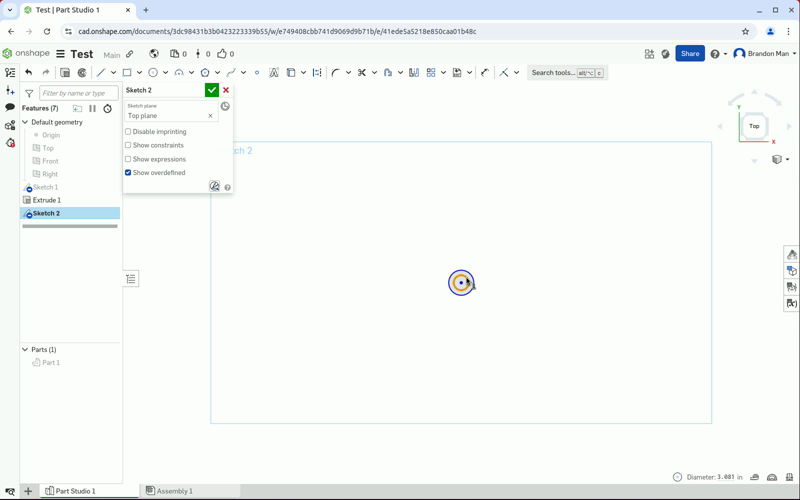
mouse_move(73, 352)
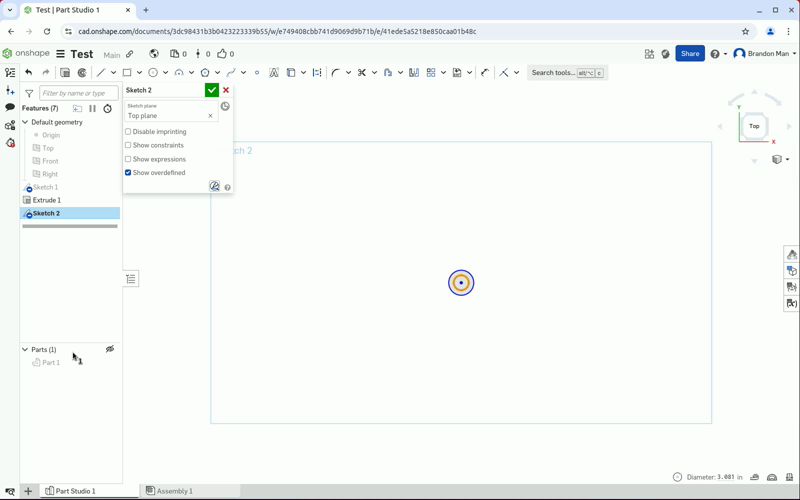
key(shift+y)
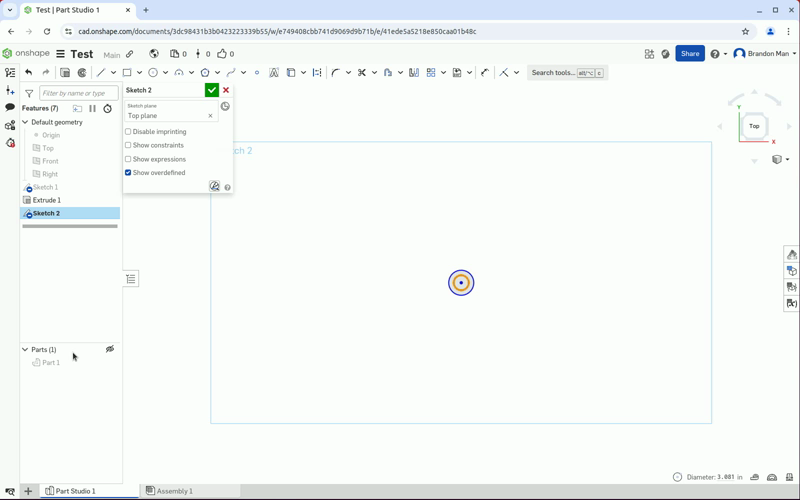
key(shift+e)
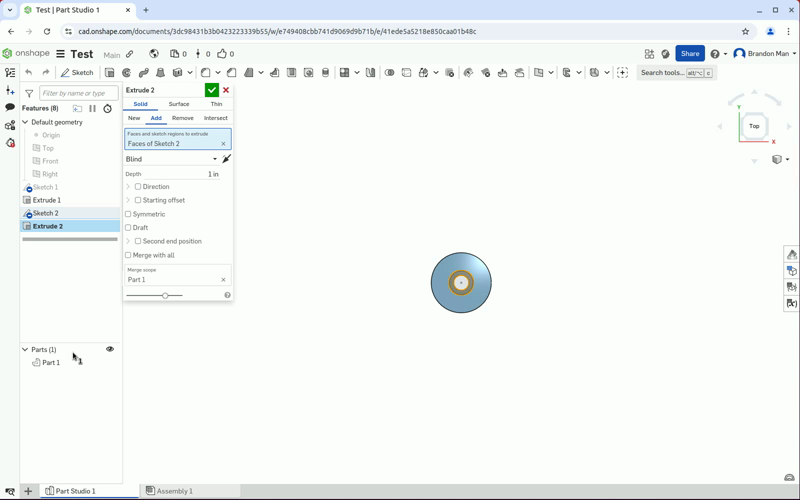
mouse_move(143, 106)
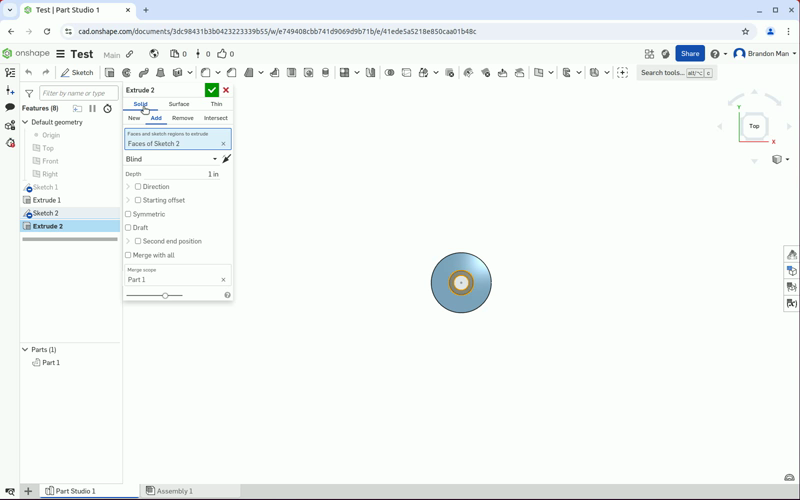
click(143, 106)
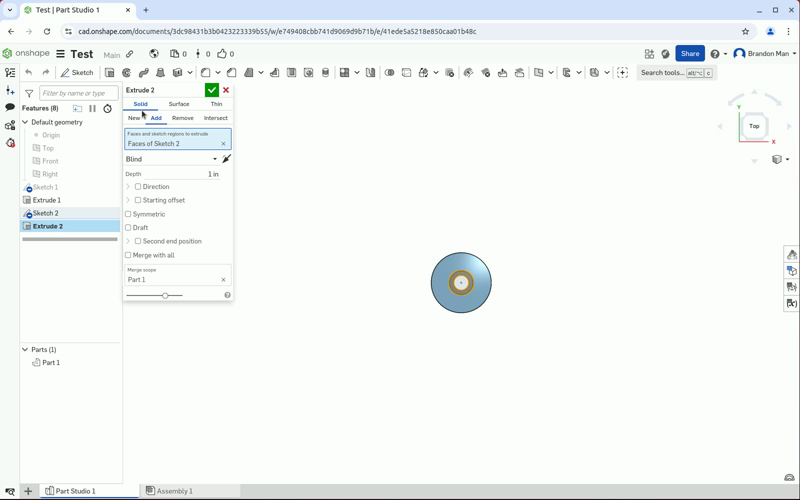
mouse_move(137, 120)
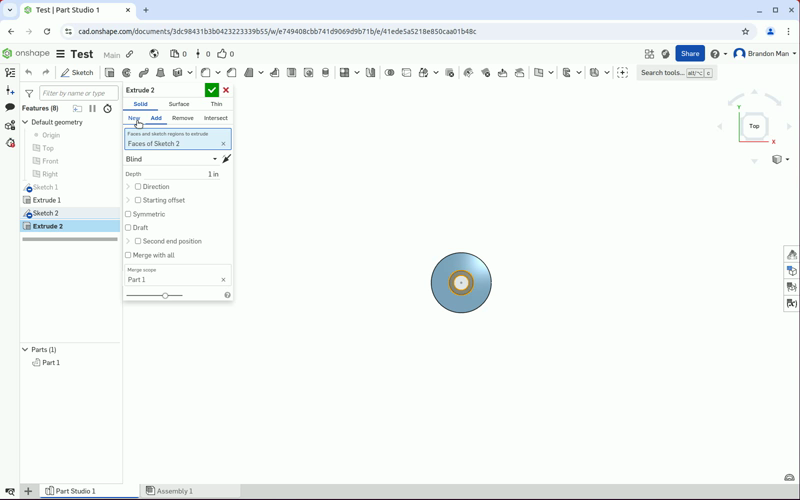
click(137, 120)
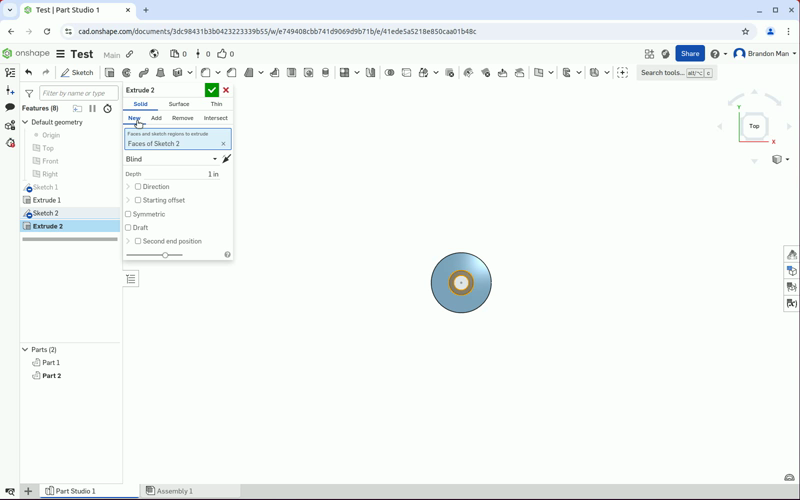
key(tab, 4)
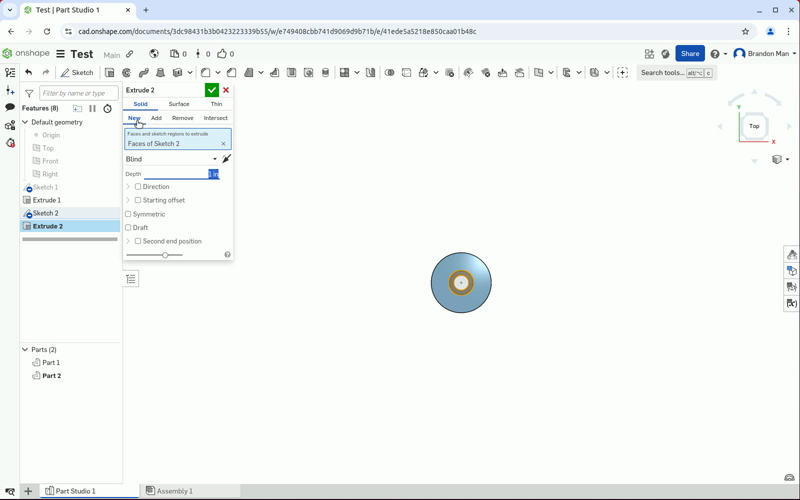
text(15.887)
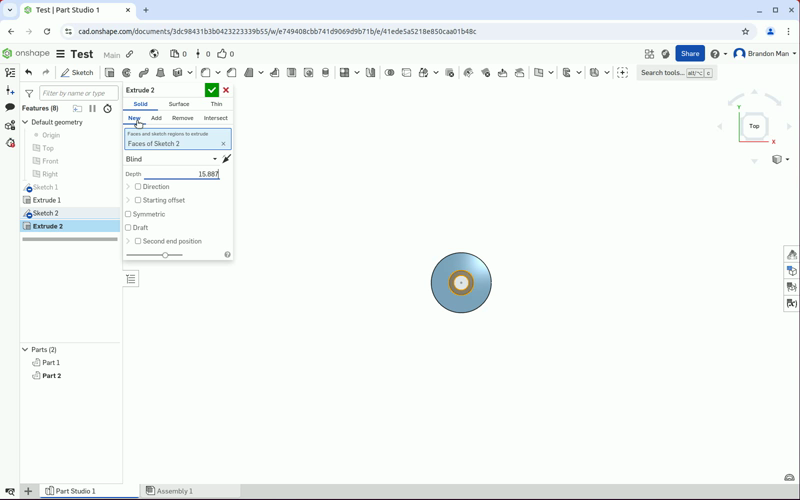
key(enter)
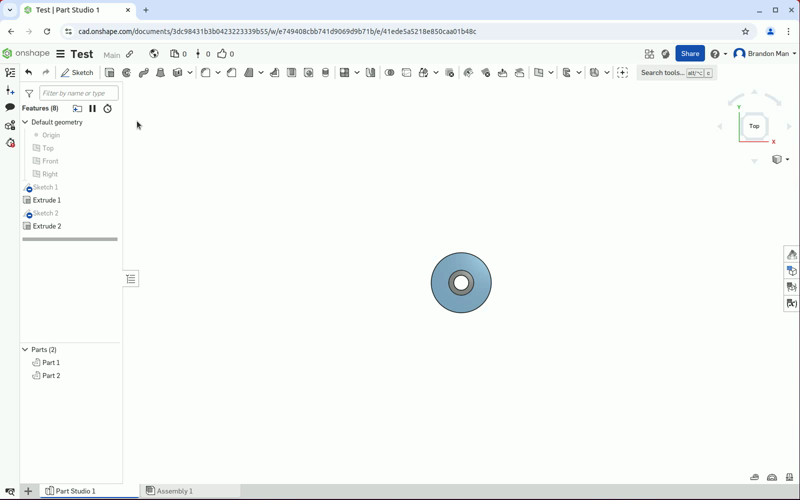
key(shift+h)
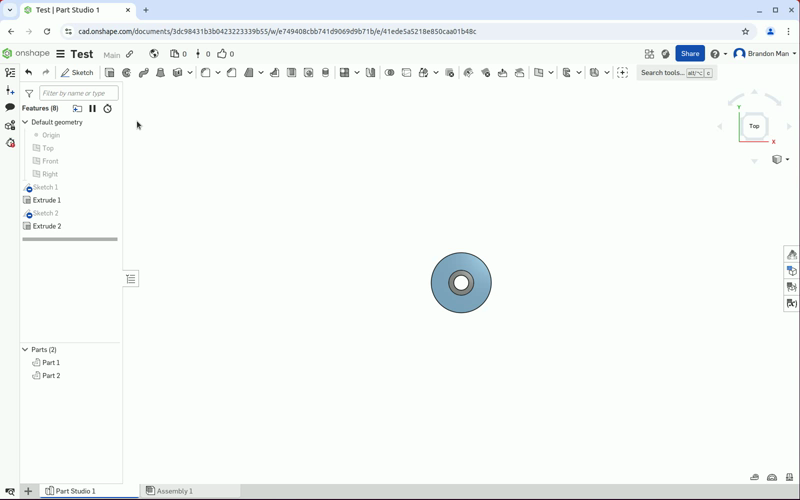
key(shift+h)
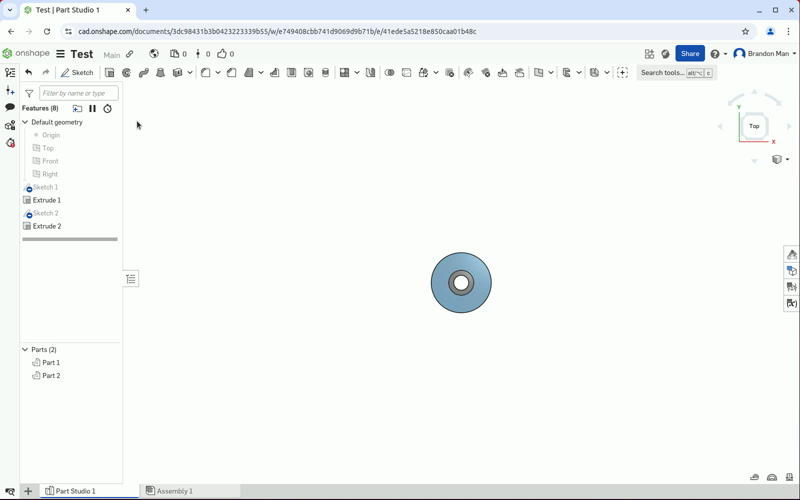
mouse_move(73, 189)
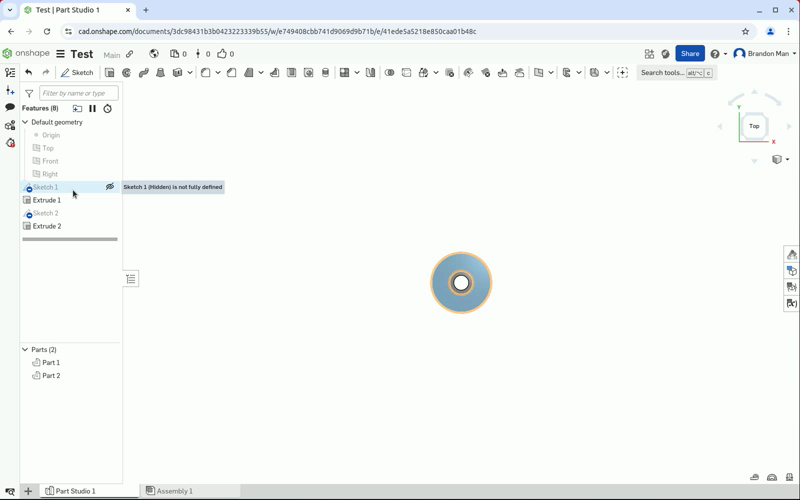
click(73, 189)
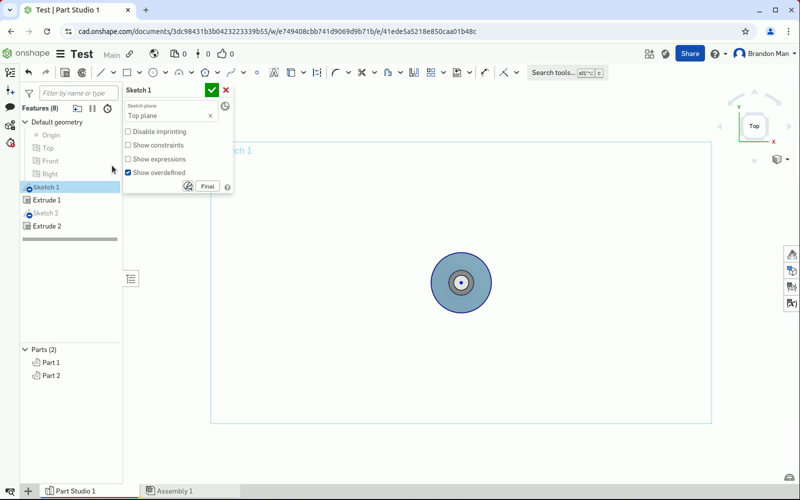
mouse_move(229, 92)
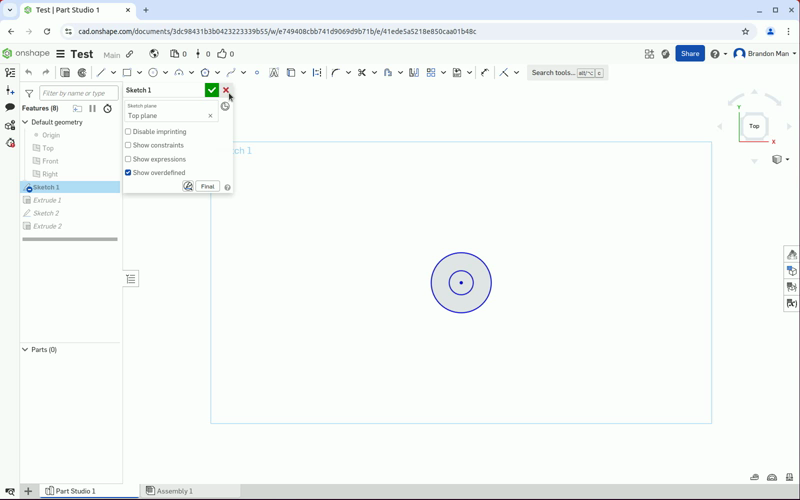
click(229, 92)
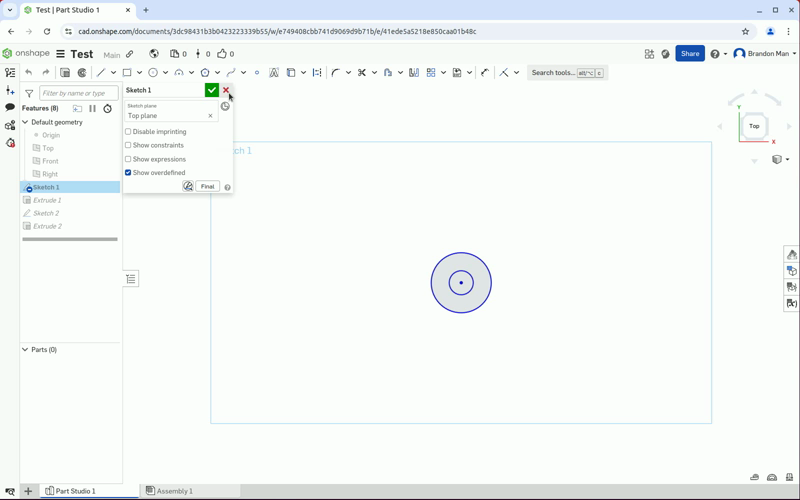
key(shift+s)
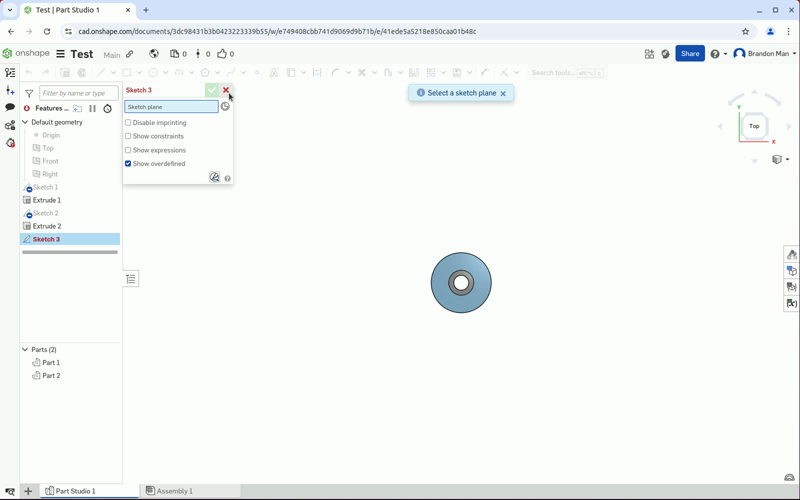
mouse_move(73, 150)
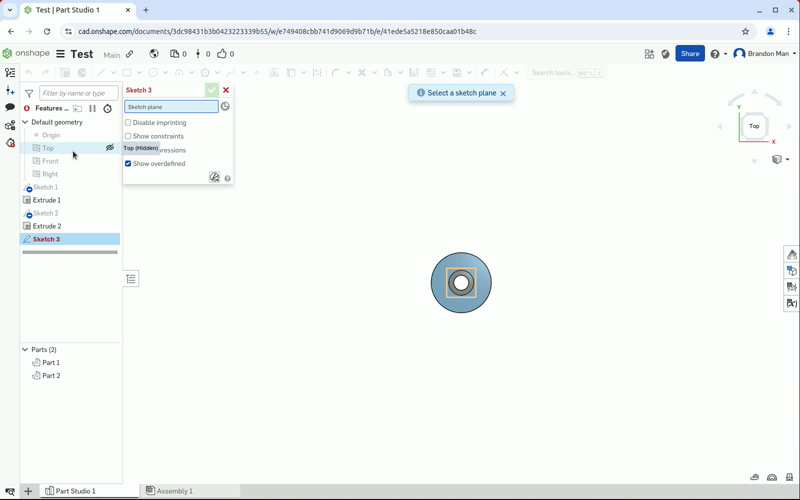
click(73, 150)
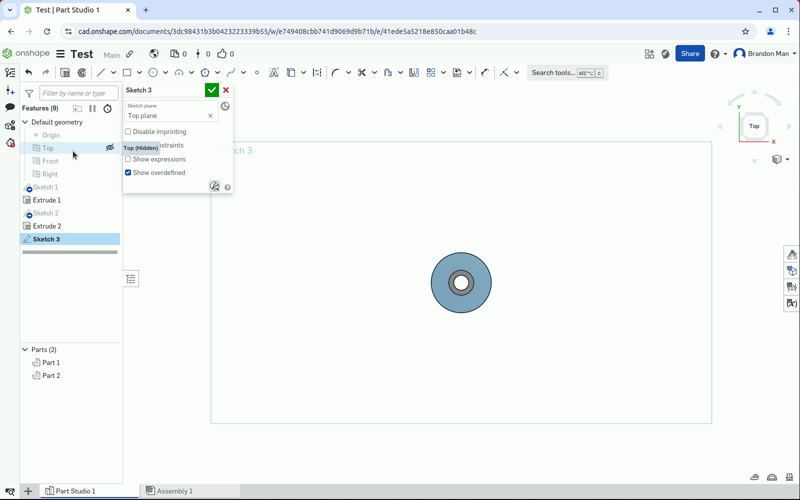
mouse_move(73, 352)
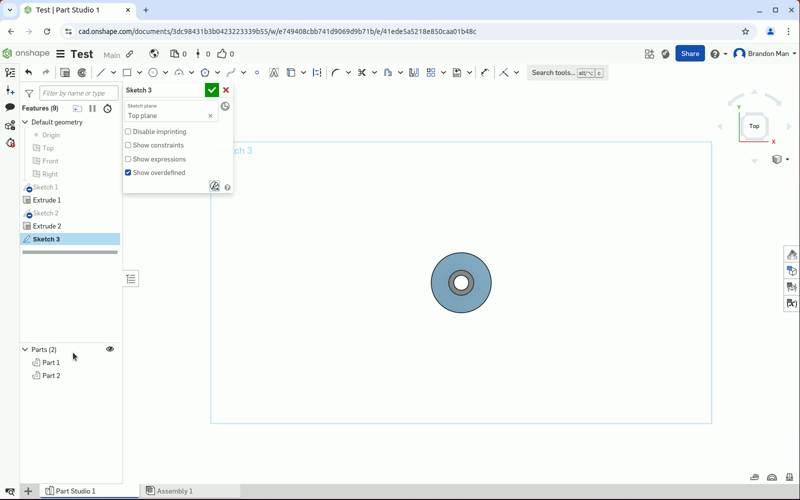
key(y)
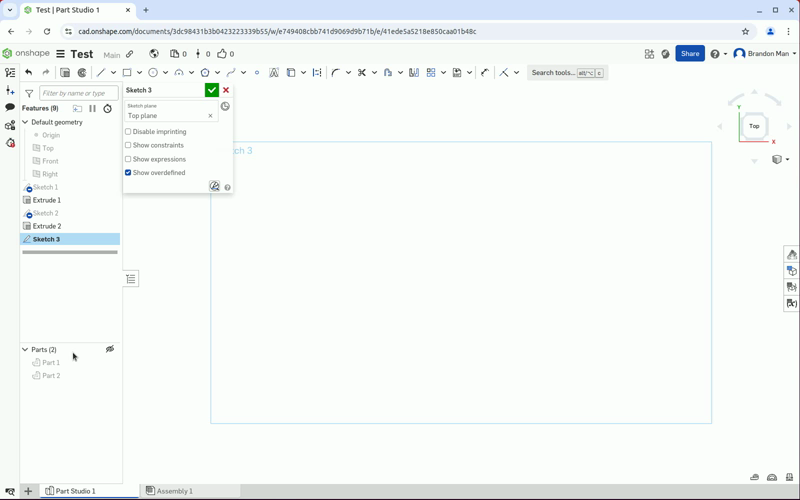
key(c)
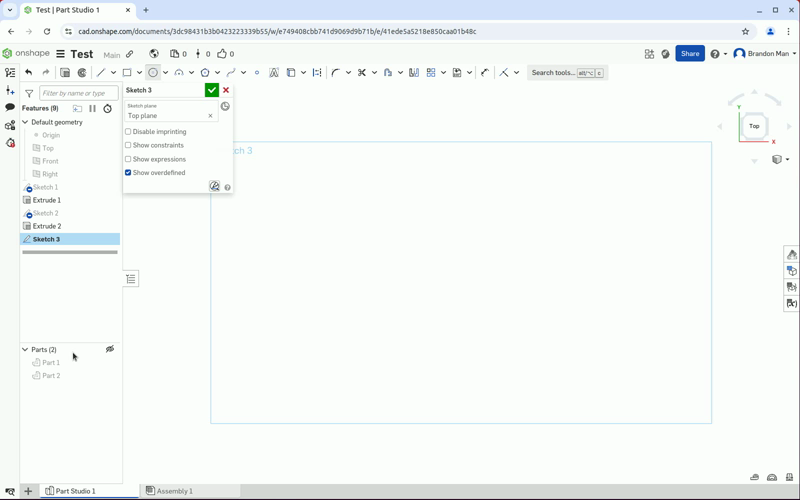
key_down(shift)
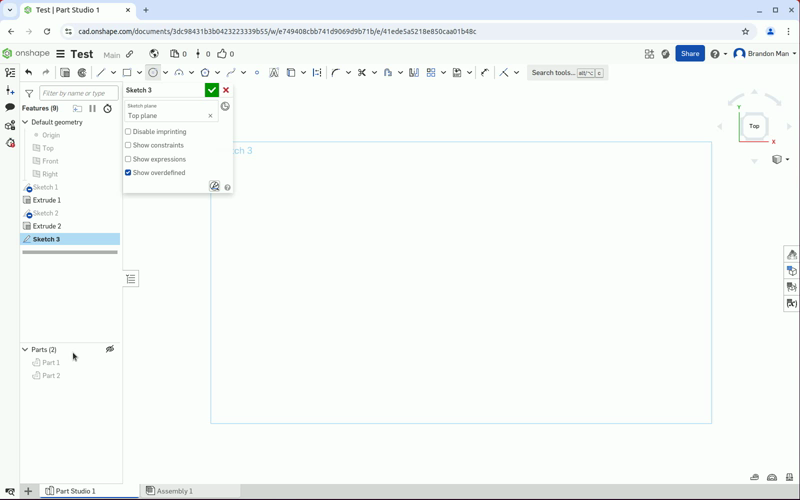
mouse_move(461, 282)
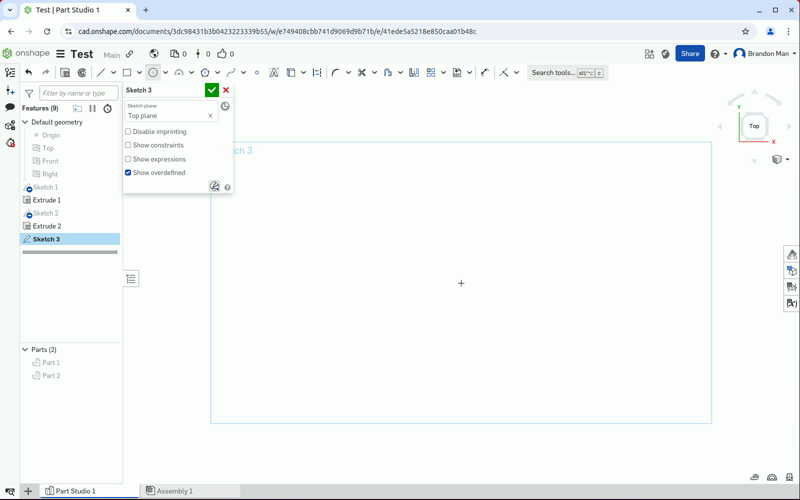
click(461, 282)
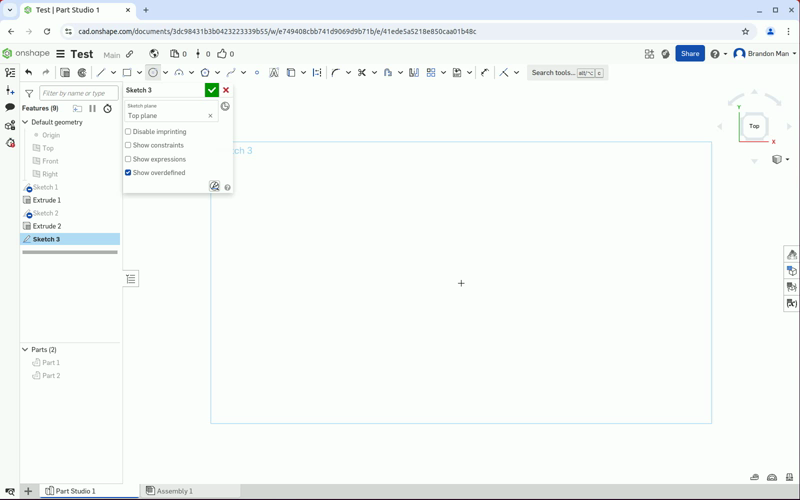
key_up(shift)
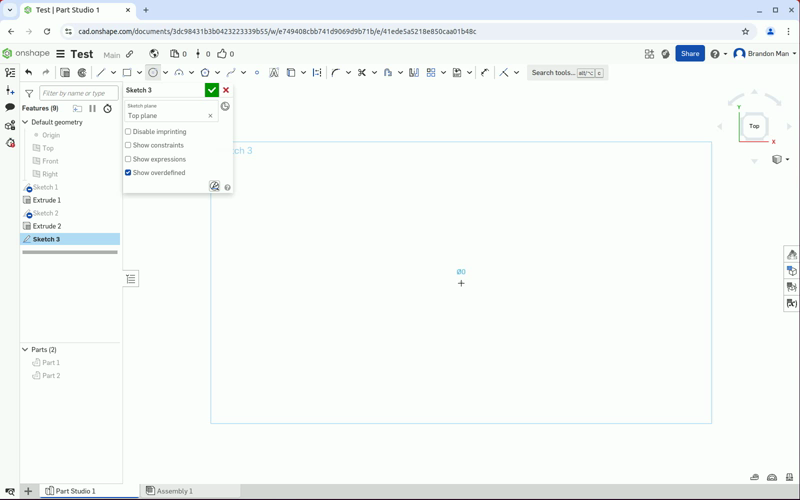
mouse_move(468, 282)
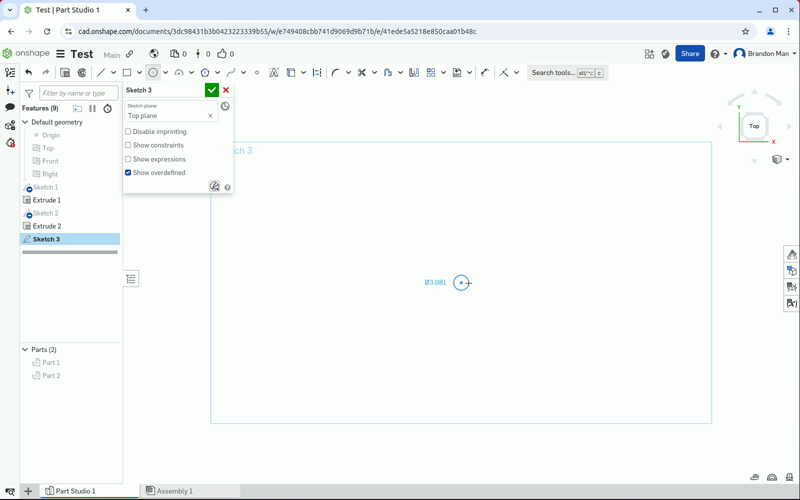
click(468, 282)
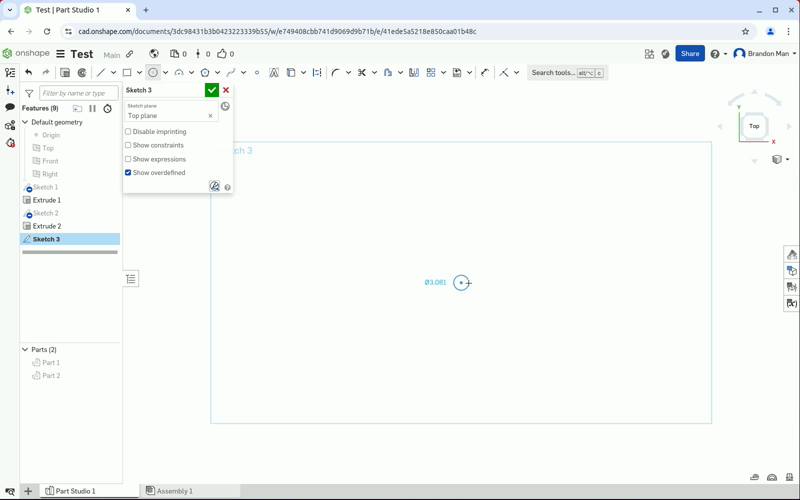
key(esc)
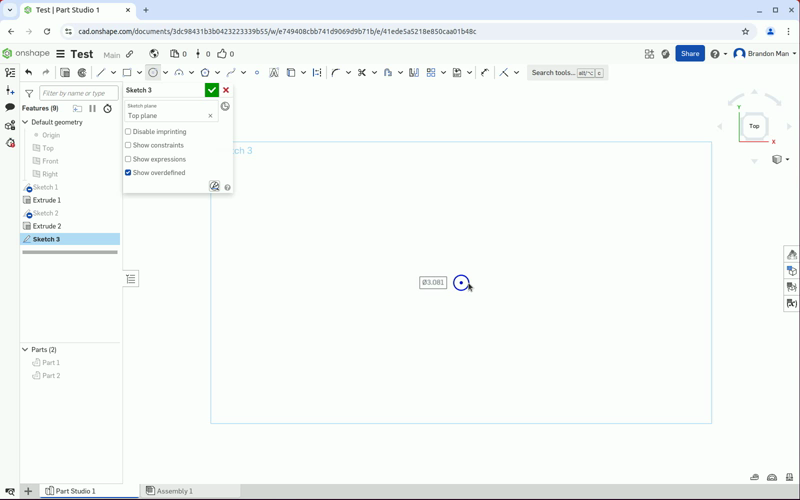
mouse_move(468, 282)
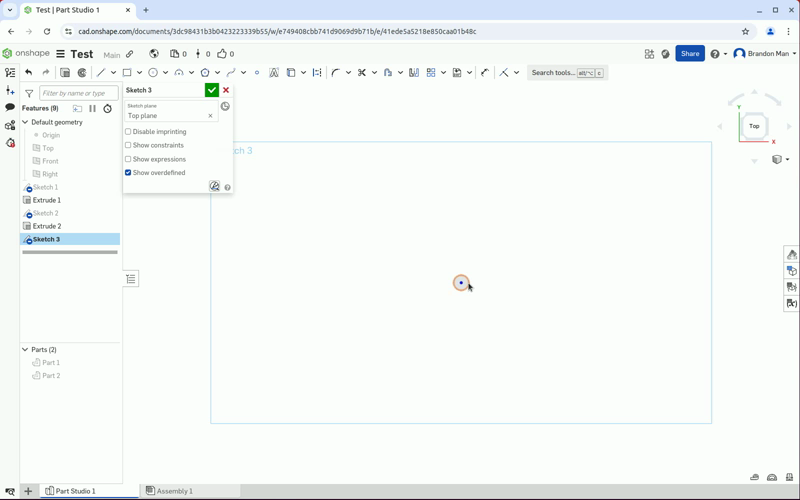
scroll(6)
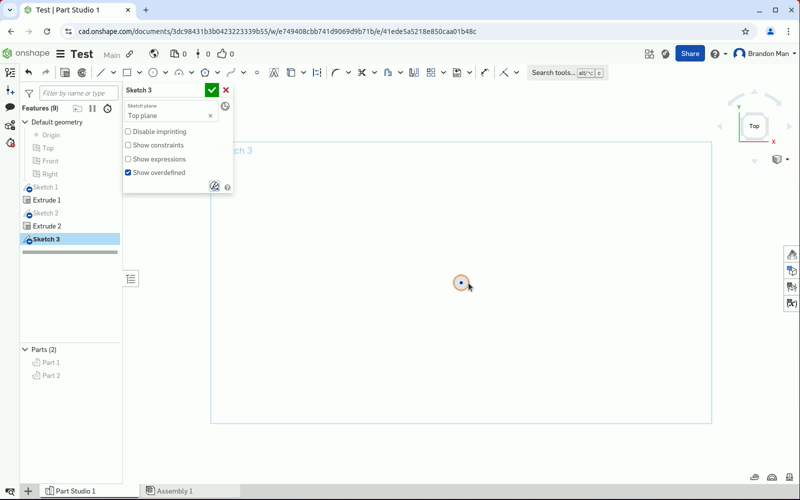
scroll(6)
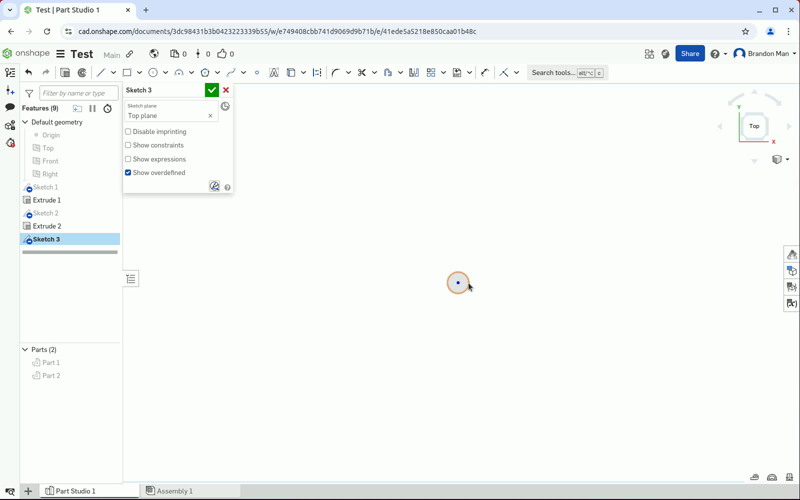
scroll(6)
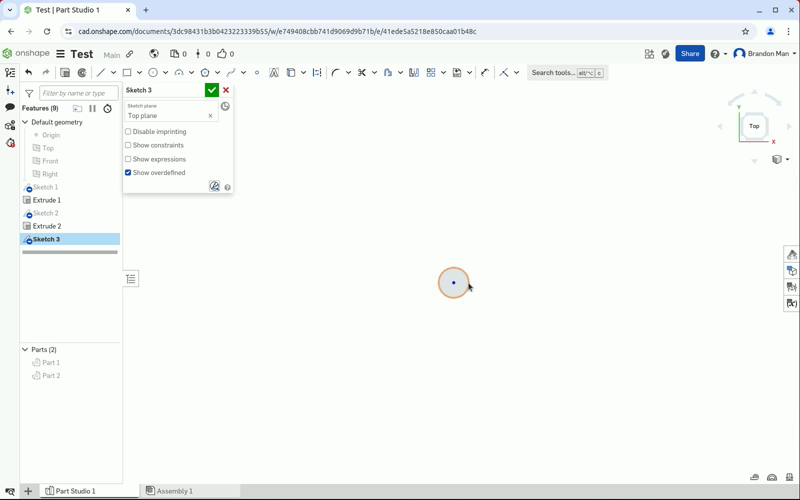
scroll(6)
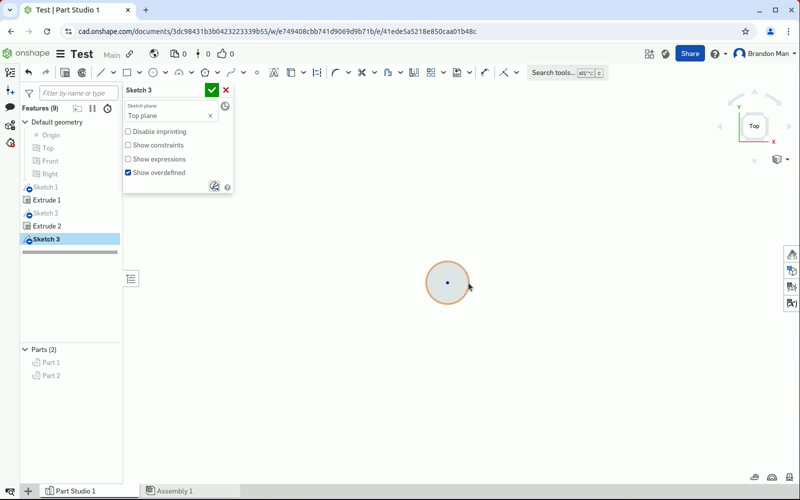
scroll(6)
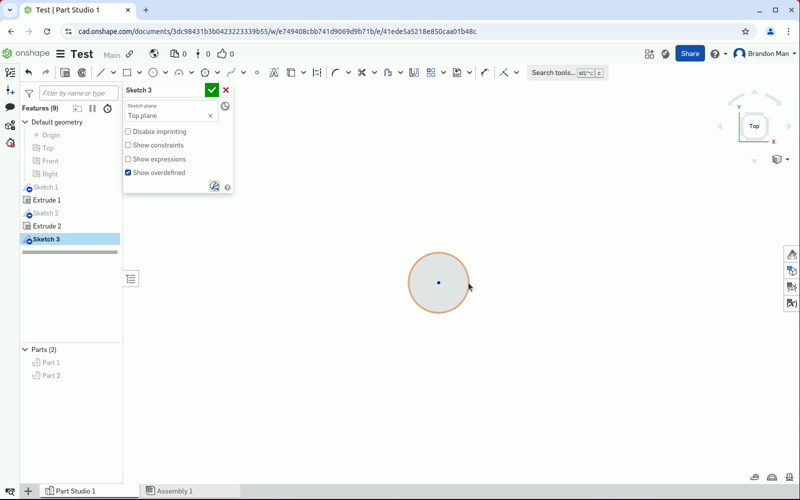
scroll(6)
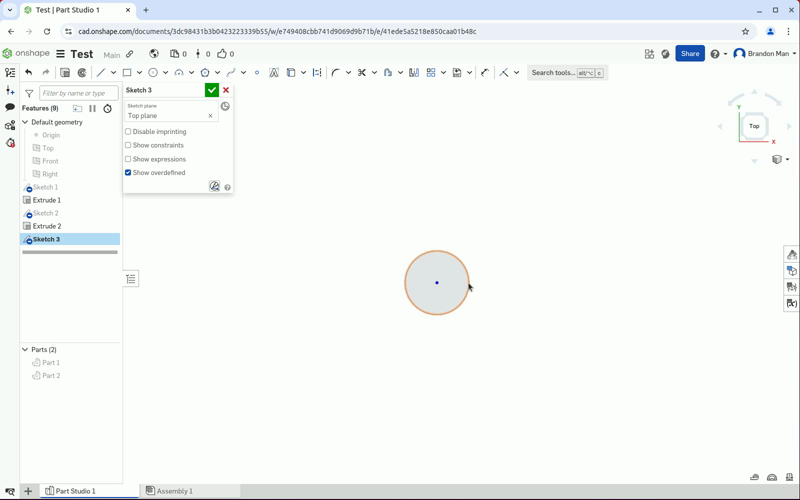
scroll(6)
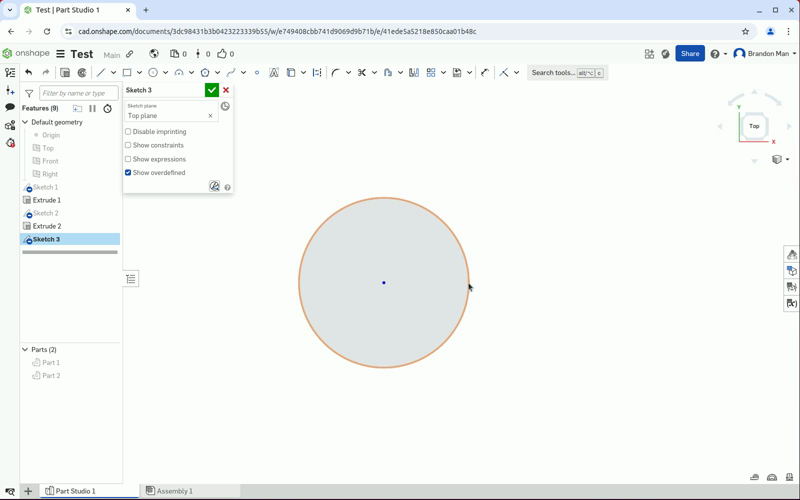
click(468, 282)
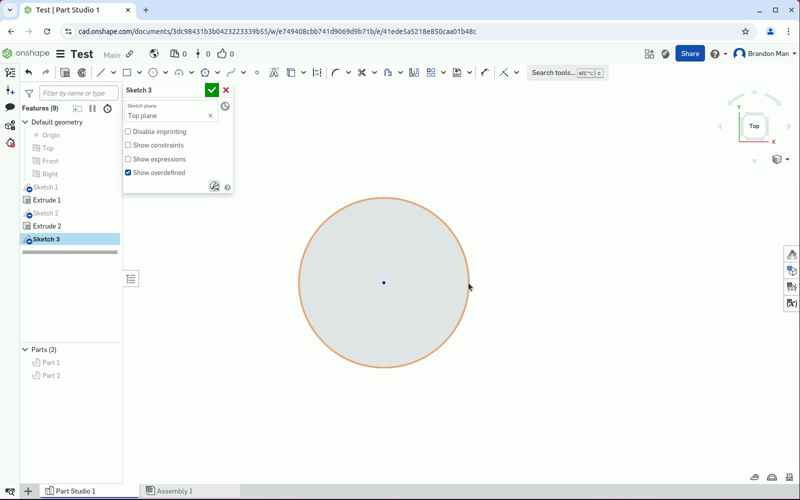
scroll(-6)
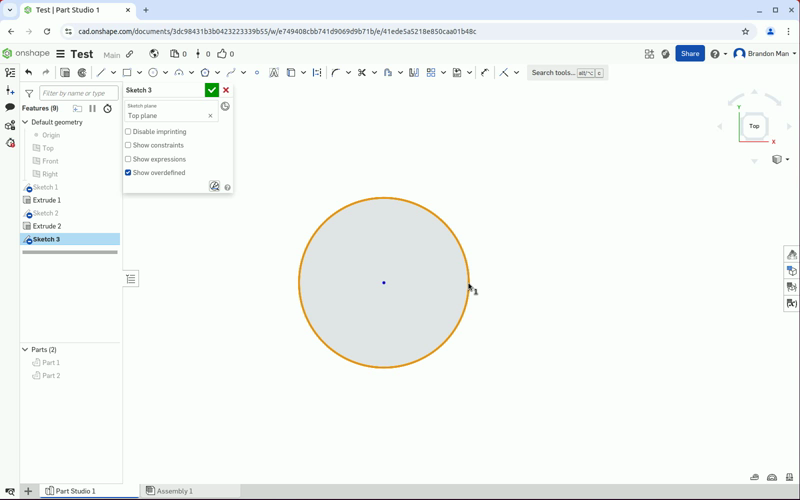
scroll(-6)
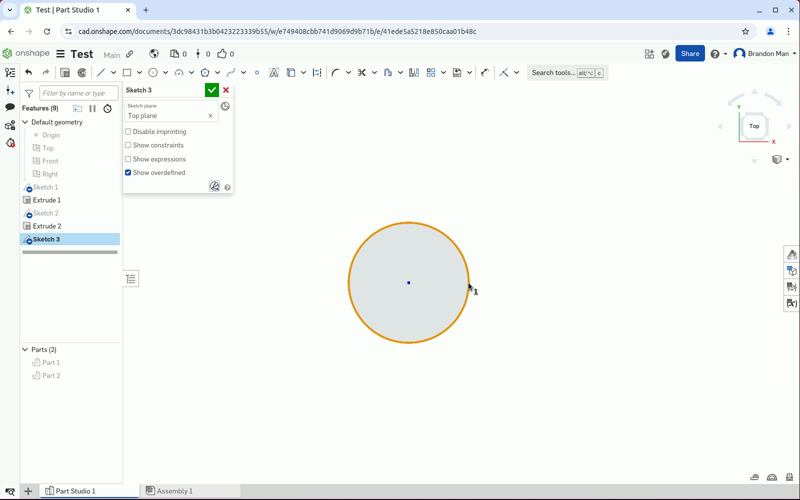
scroll(-6)
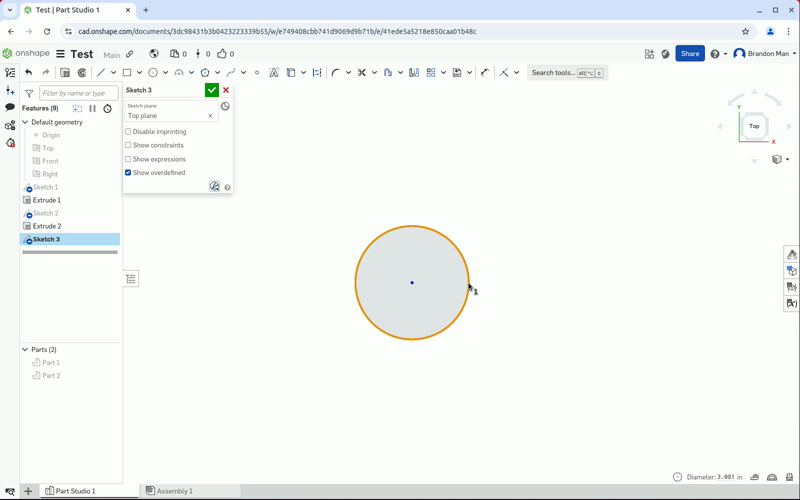
scroll(-6)
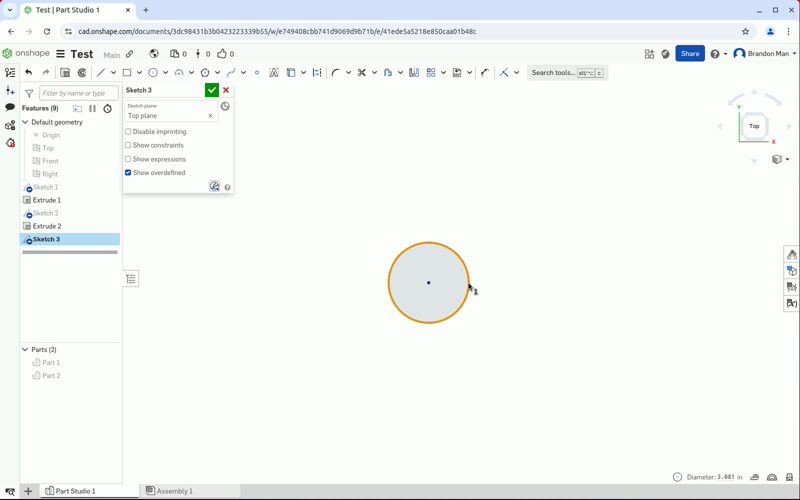
scroll(-6)
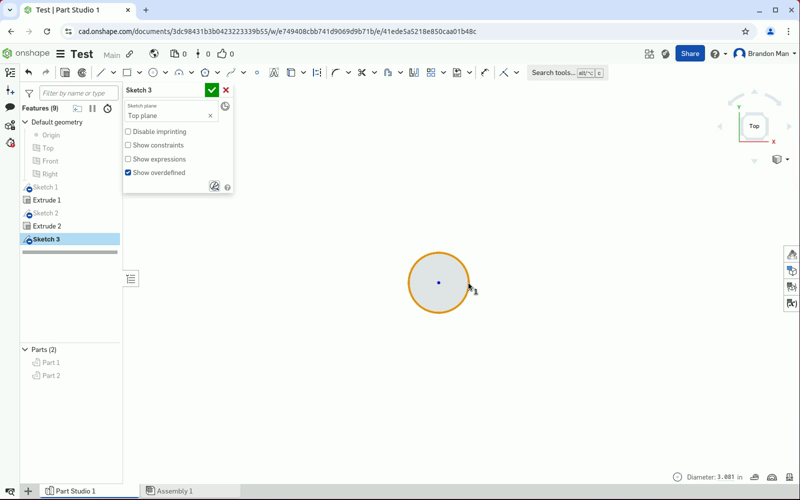
scroll(-6)
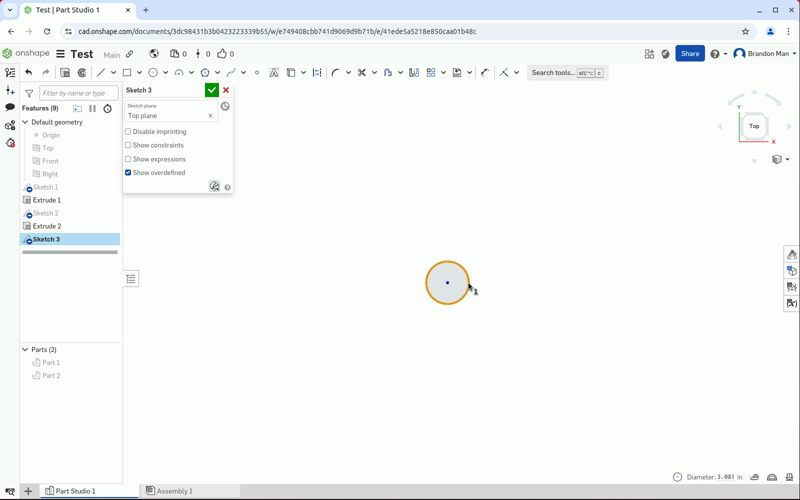
scroll(-6)
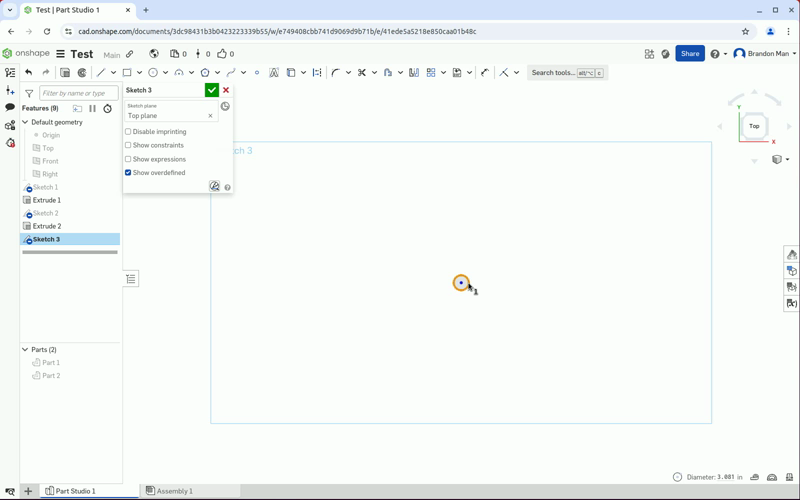
mouse_move(73, 352)
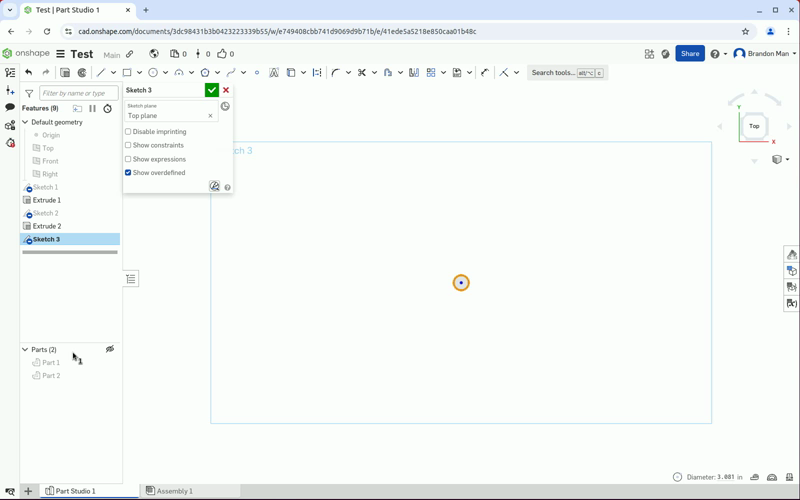
key(shift+y)
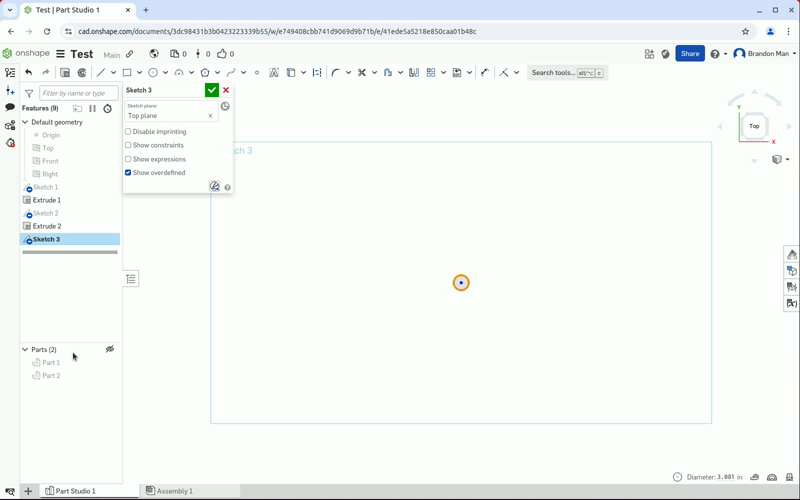
key(shift+e)
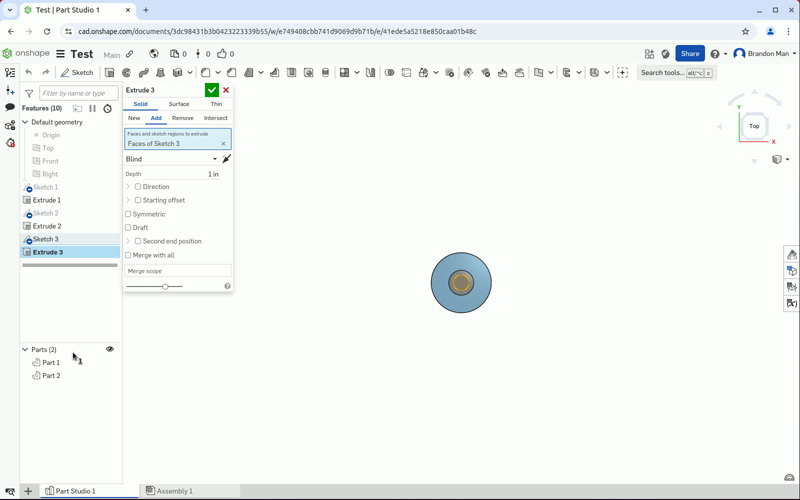
mouse_move(143, 106)
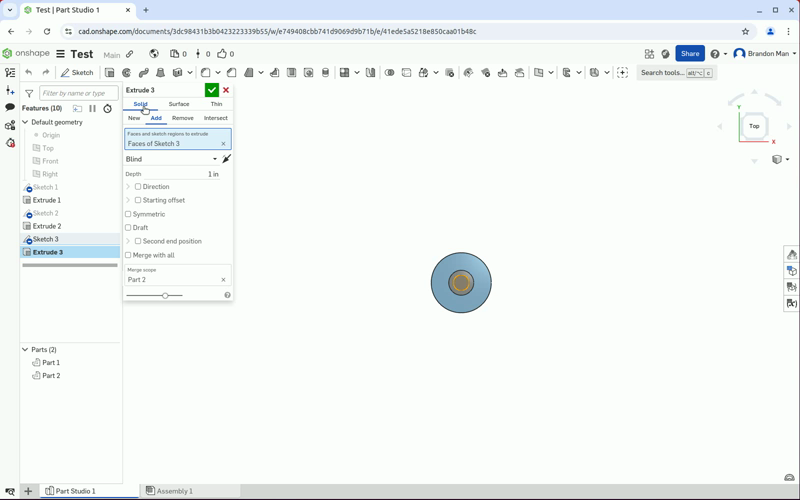
click(143, 106)
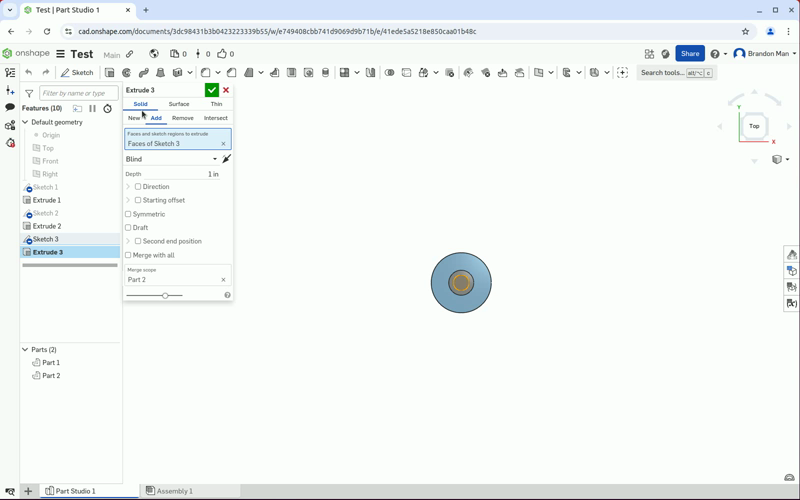
mouse_move(137, 120)
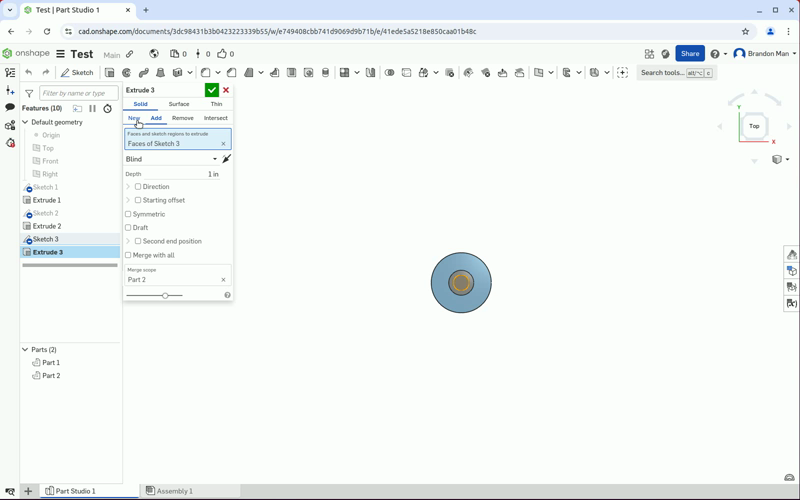
click(137, 120)
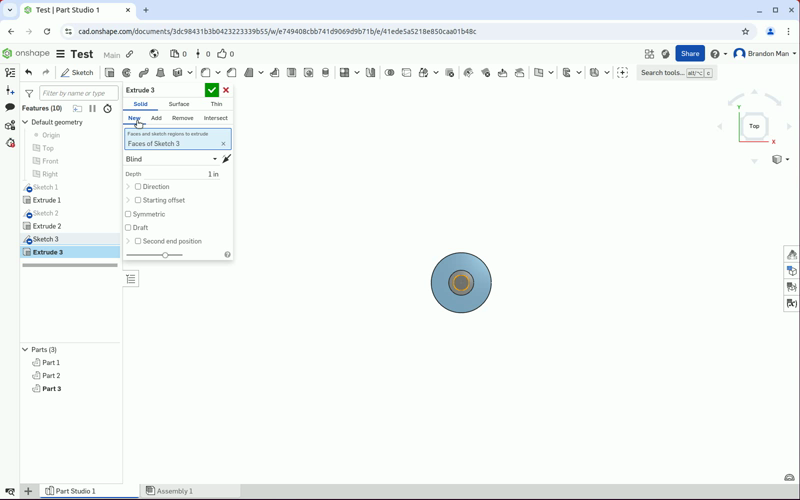
key(tab, 4)
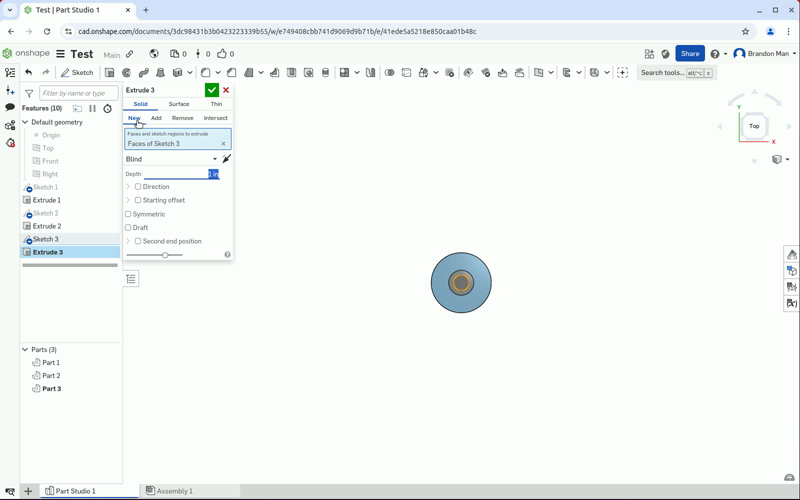
text(23.108)
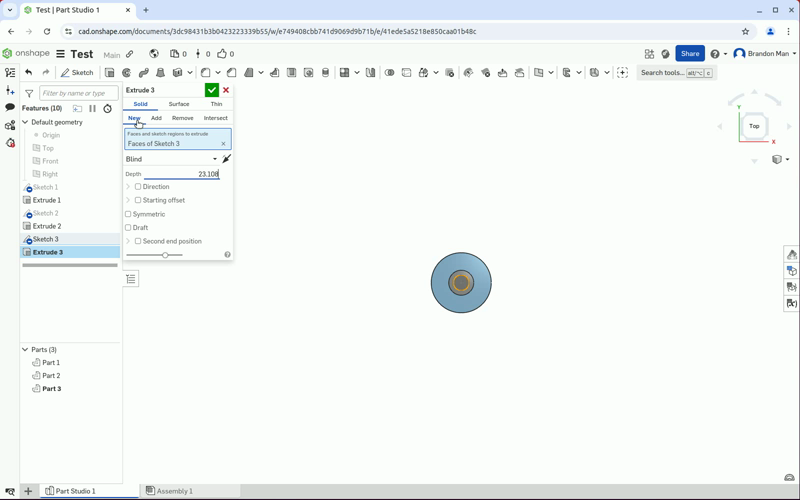
key(enter)
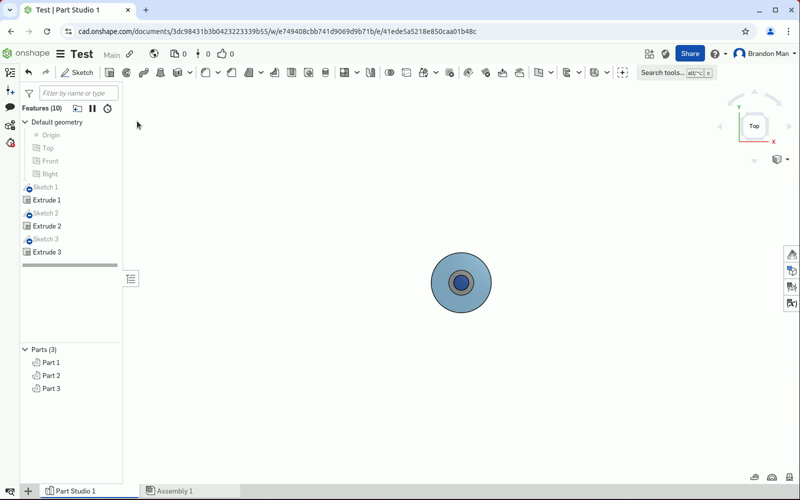
key(shift+h)
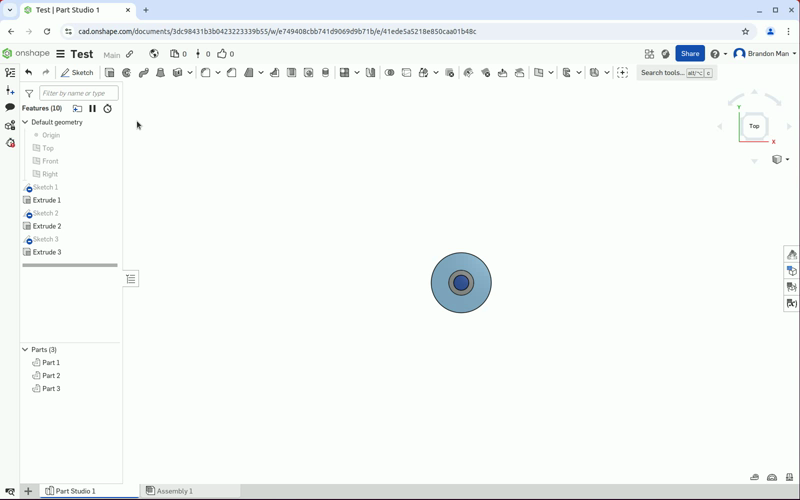
key(shift+h)
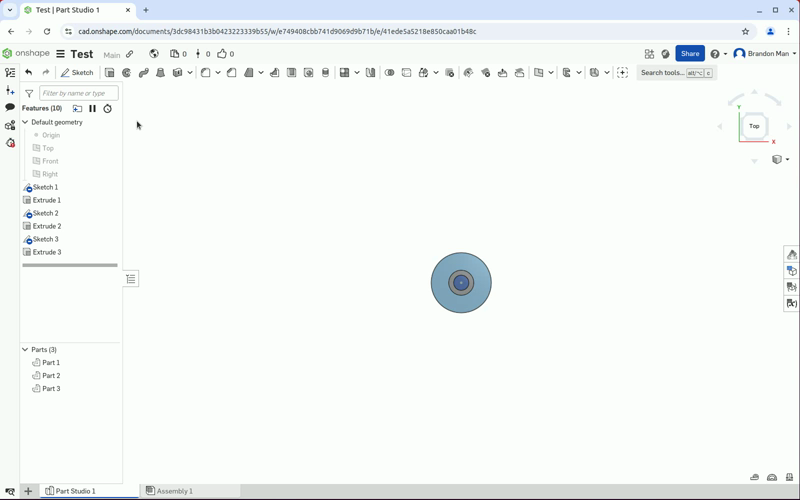
key(shift+7)
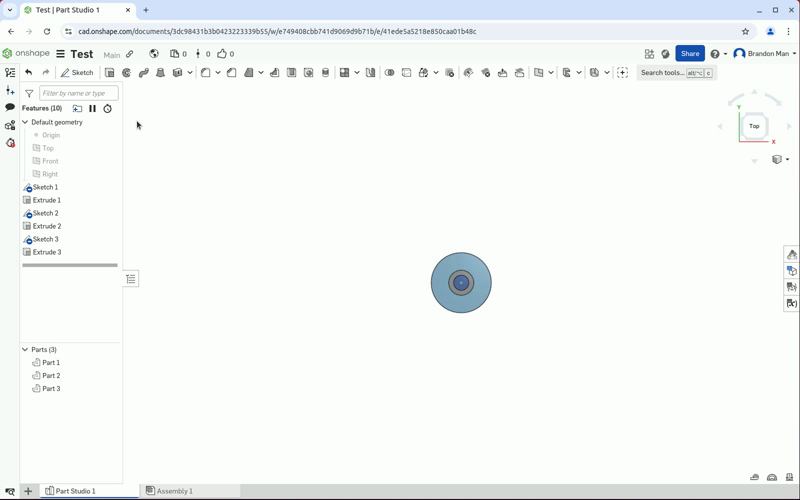
key(up, 3)
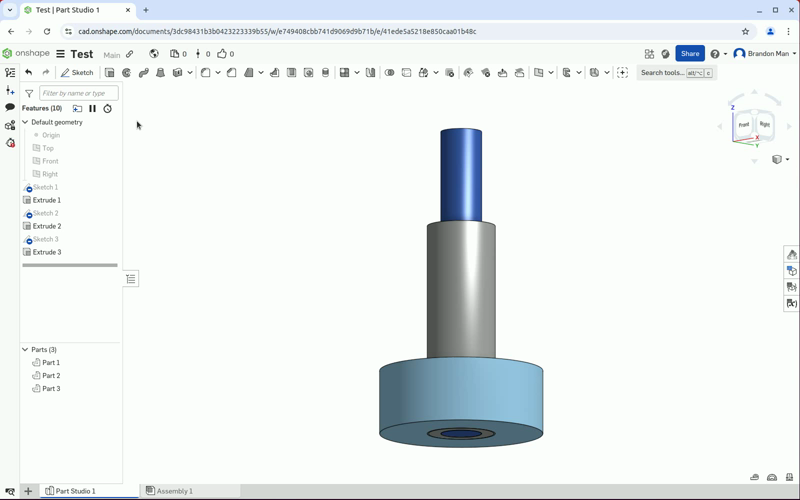
key(left, 3)
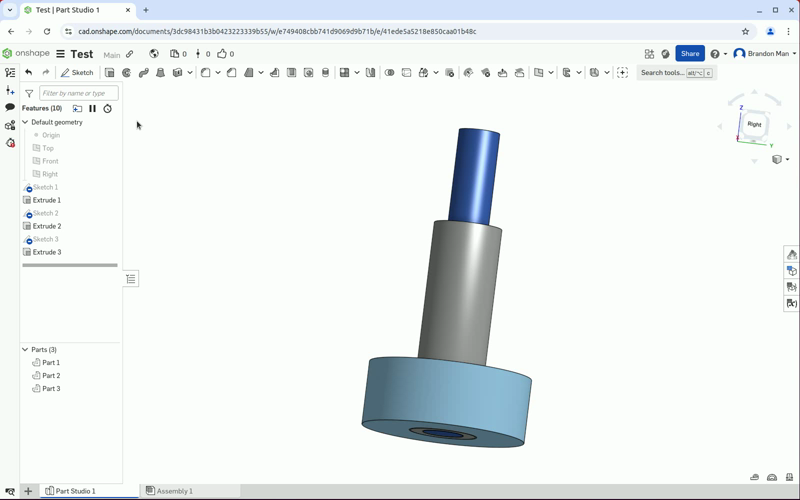
key(right, 3)
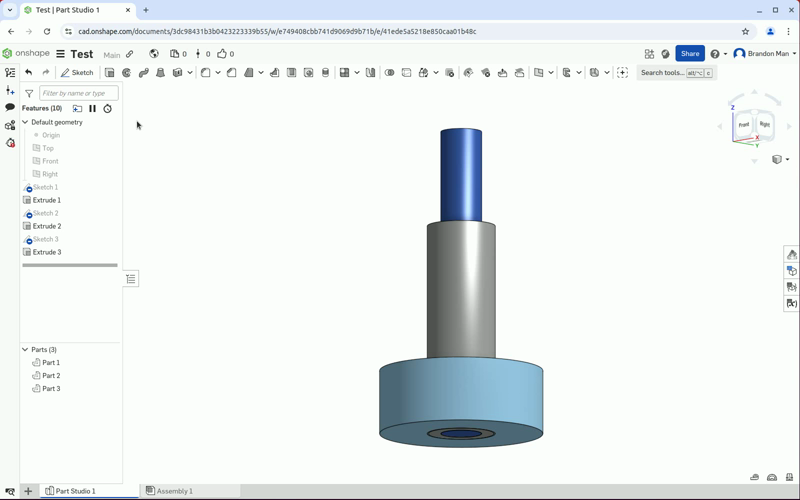
key(down, 3)
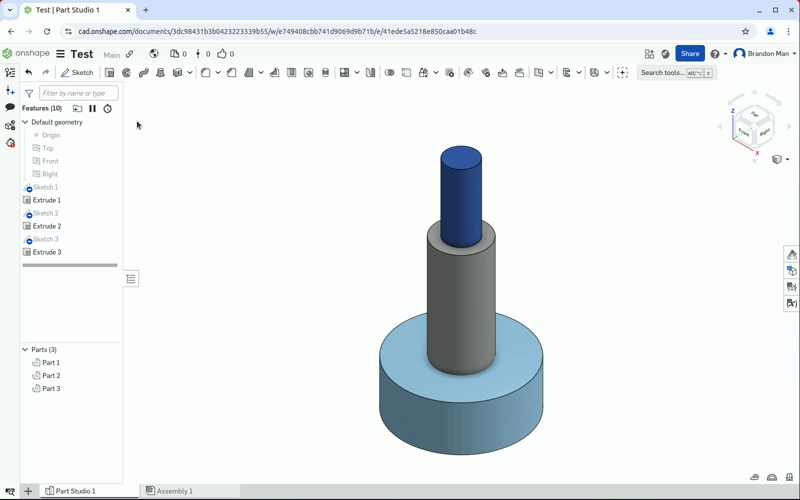
mouse_move(73, 189)
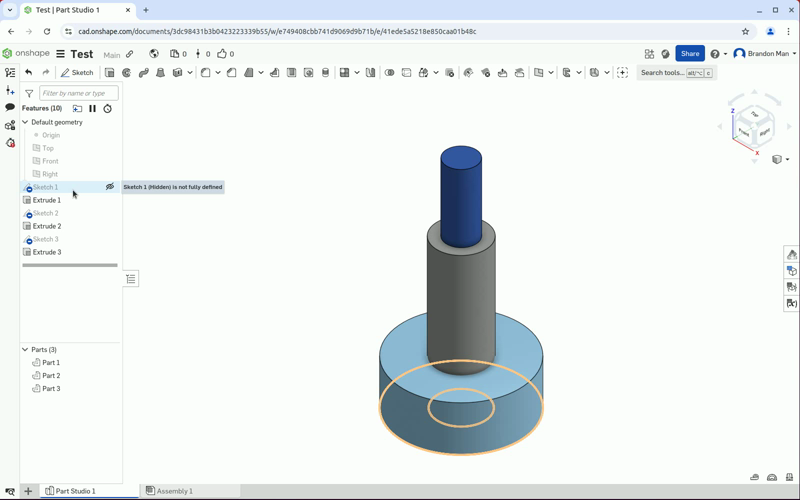
click(73, 189)